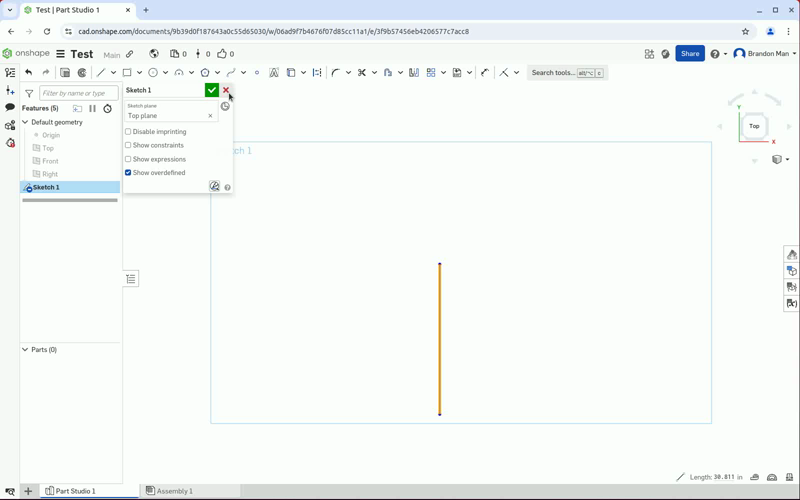
key(shift+h)
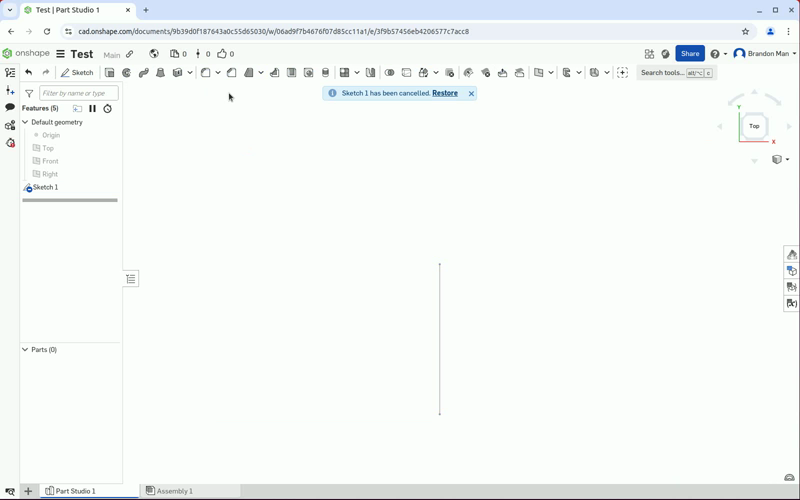
key(shift+s)
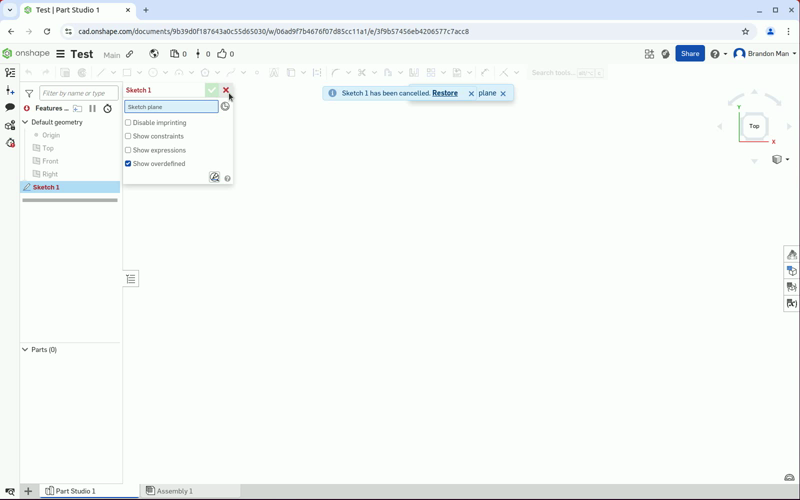
mouse_move(73, 150)
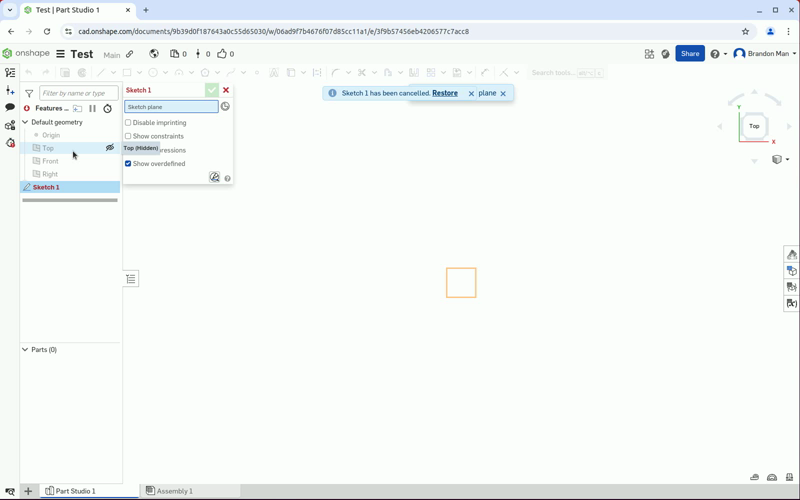
click(73, 150)
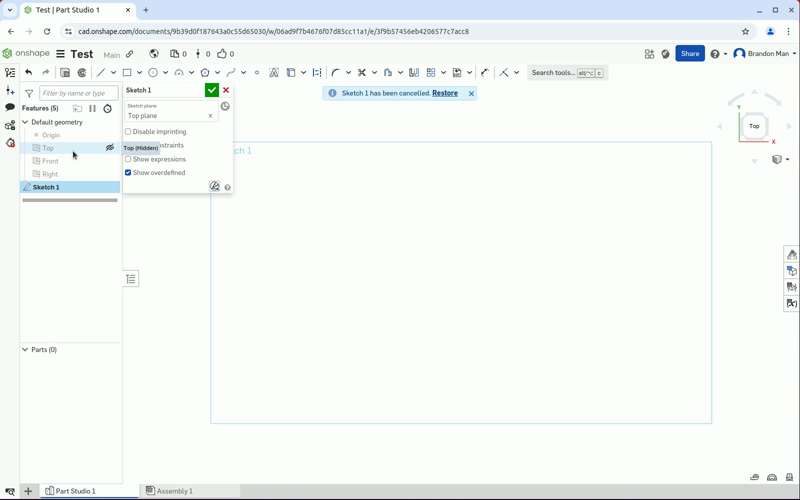
mouse_move(73, 352)
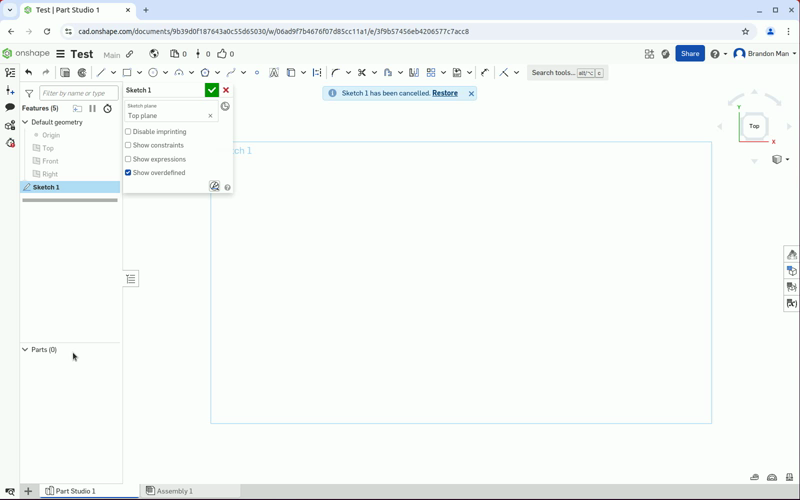
key(y)
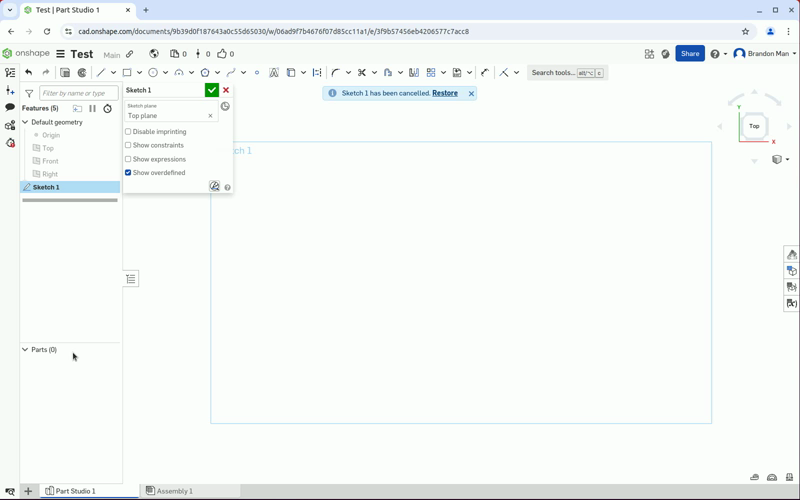
key(l)
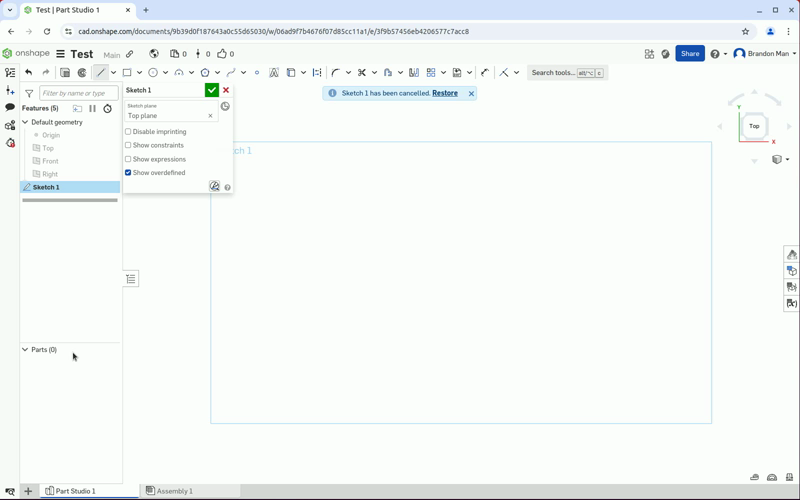
key_down(shift)
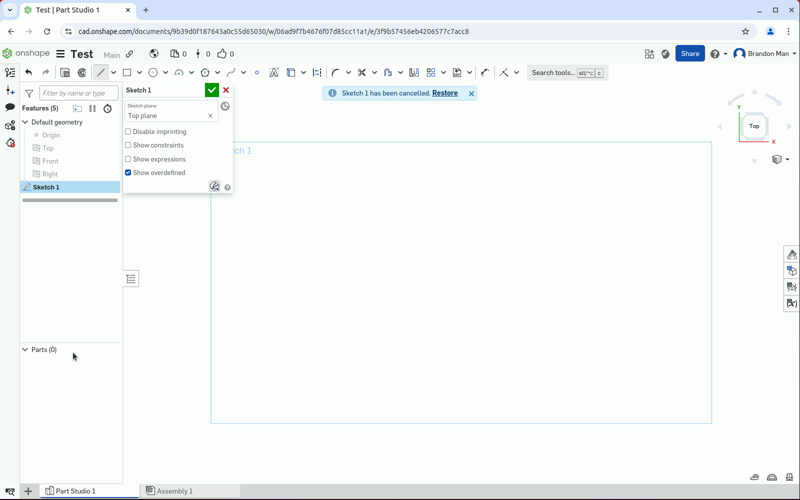
mouse_move(429, 314)
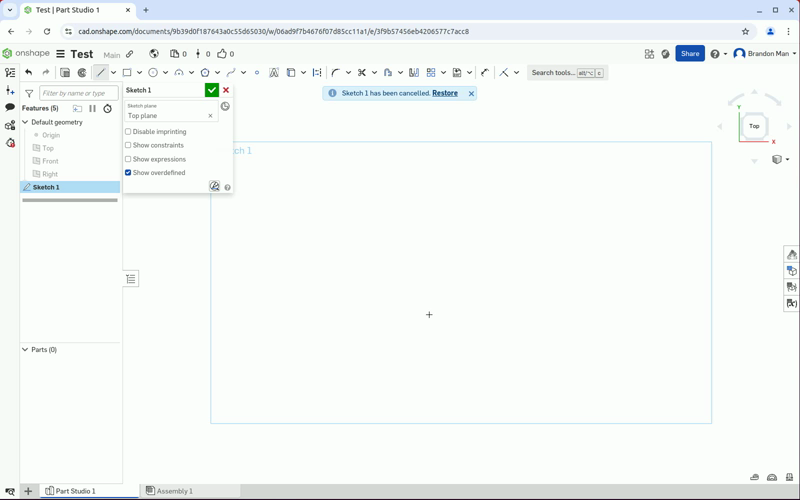
click(429, 314)
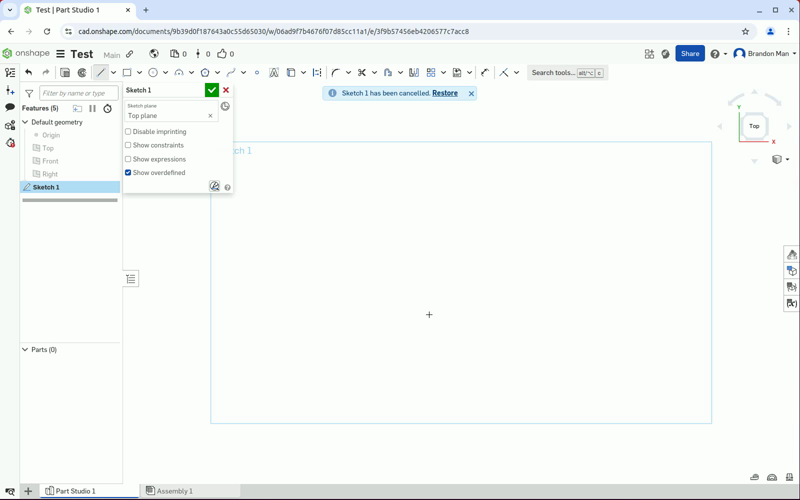
key_up(shift)
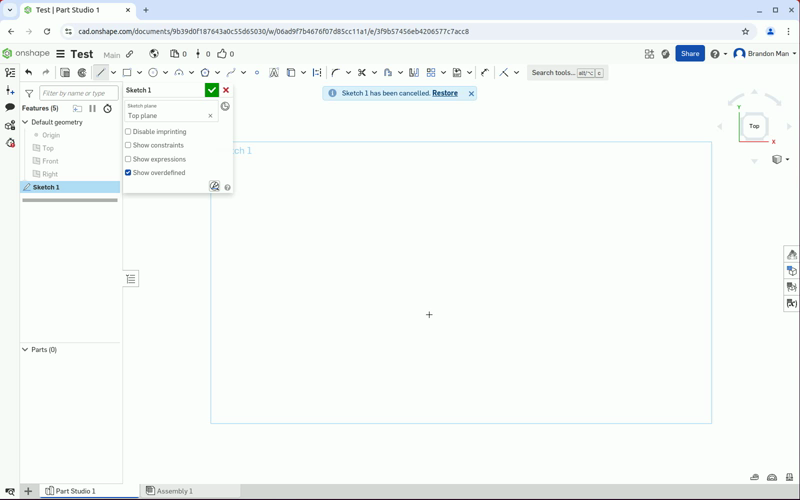
key_down(shift)
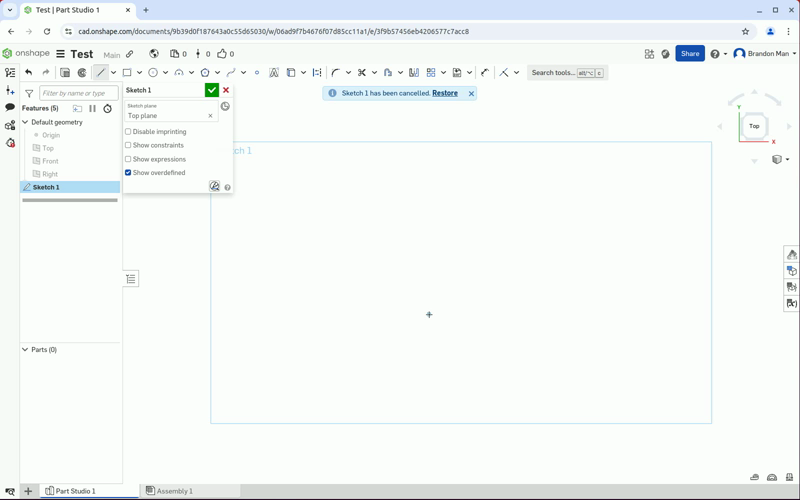
mouse_move(491, 314)
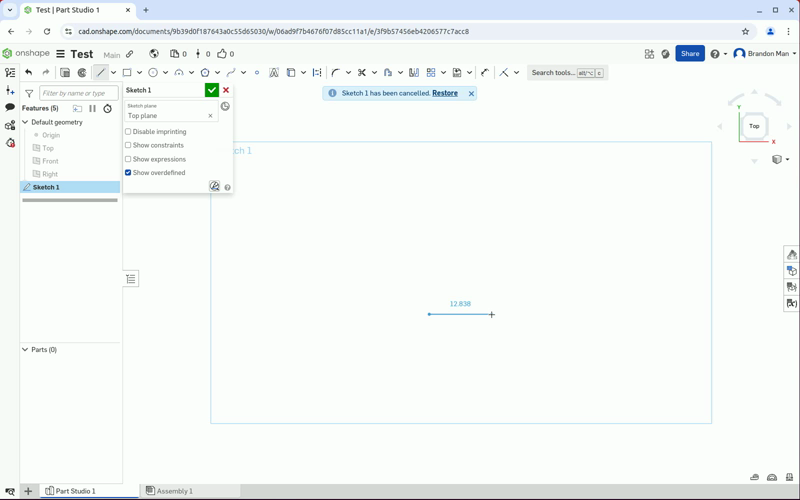
click(491, 314)
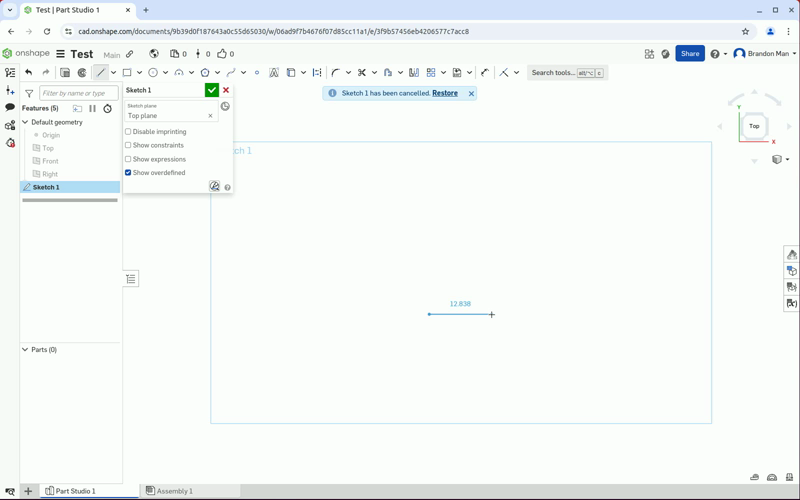
key_up(shift)
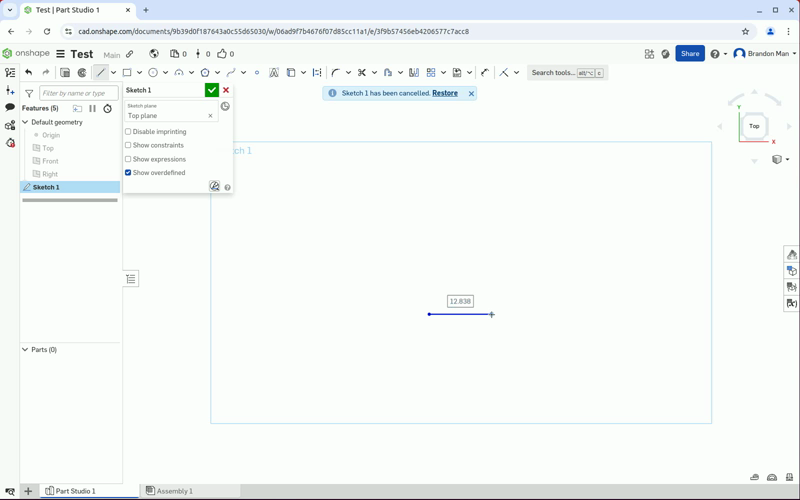
key_down(shift)
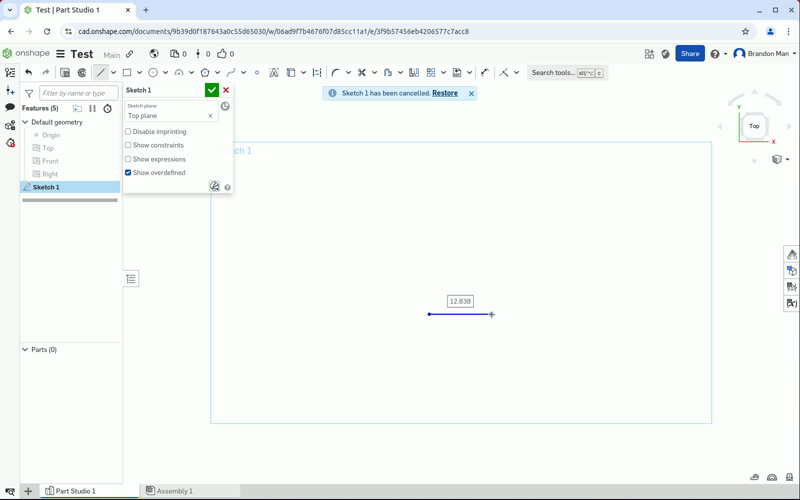
mouse_move(491, 252)
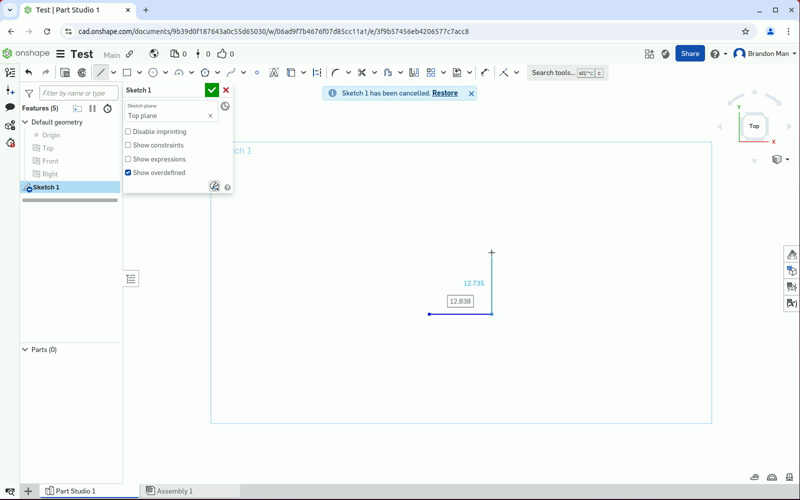
click(491, 252)
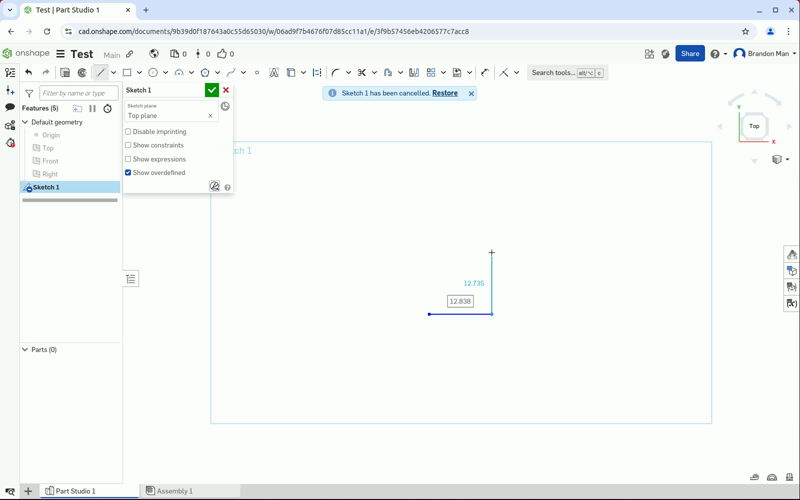
key_up(shift)
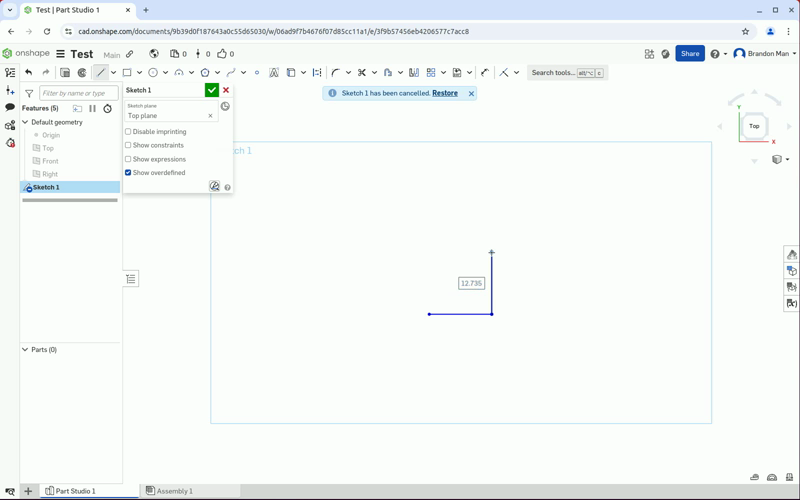
key_down(shift)
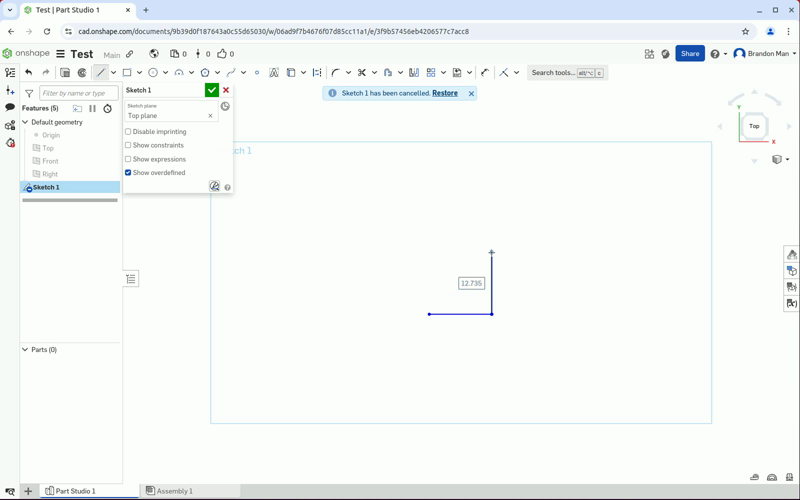
mouse_move(429, 252)
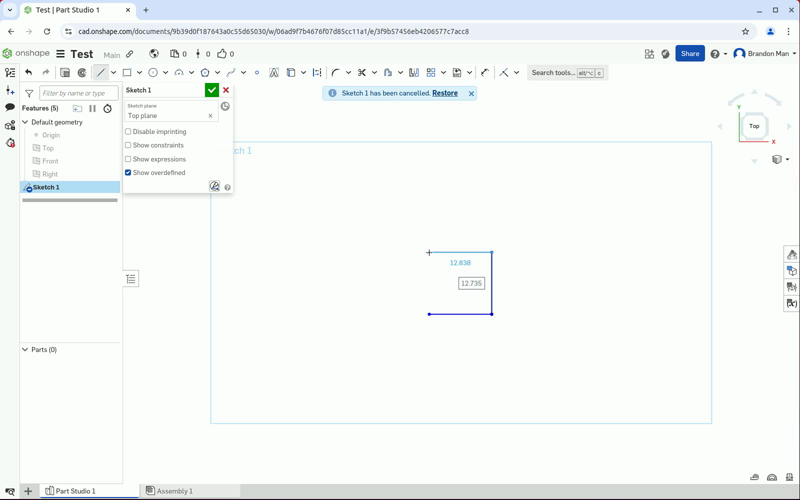
click(429, 252)
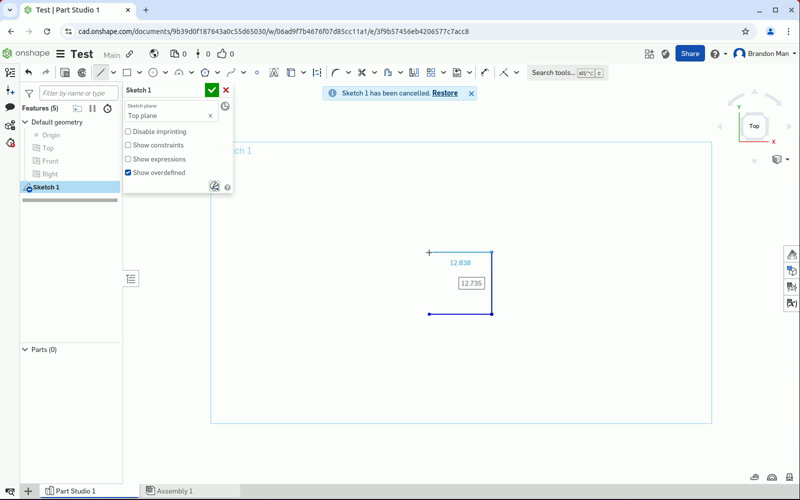
key_up(shift)
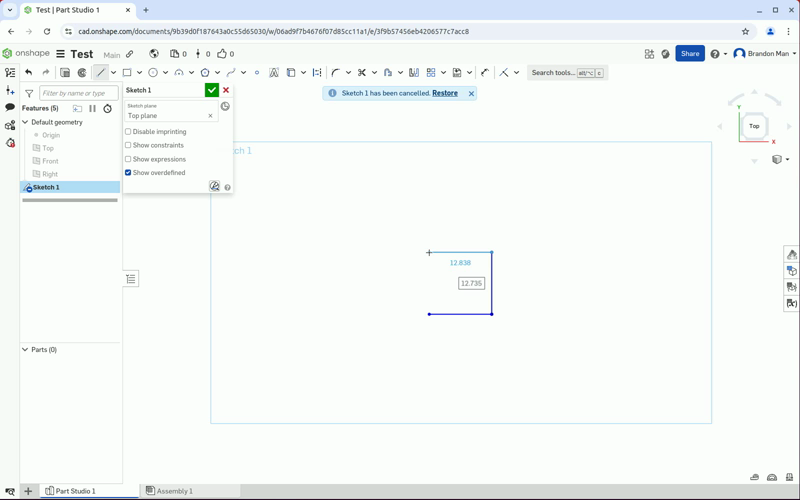
key_down(shift)
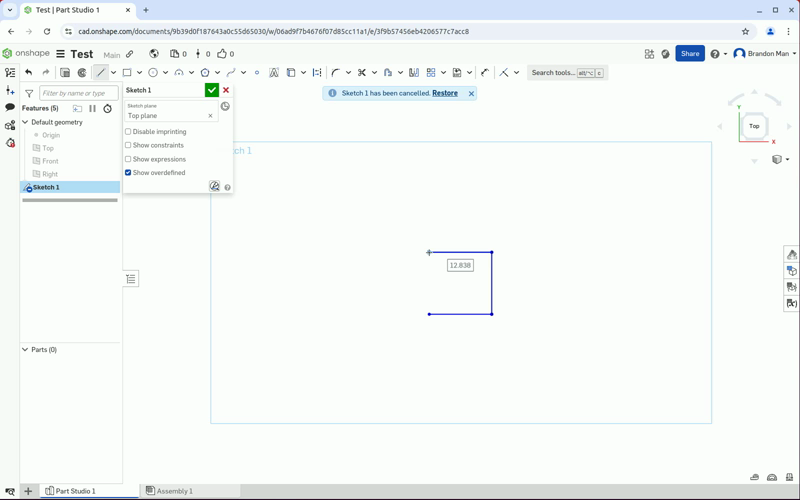
mouse_move(429, 314)
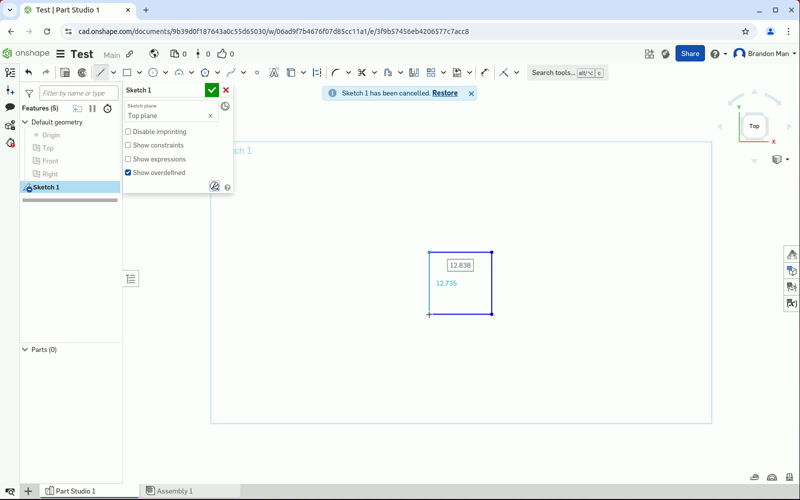
key_up(shift)
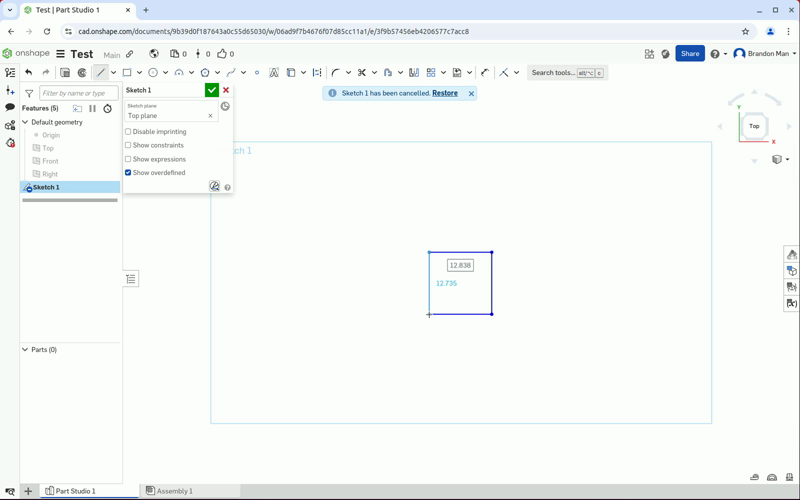
click(429, 314)
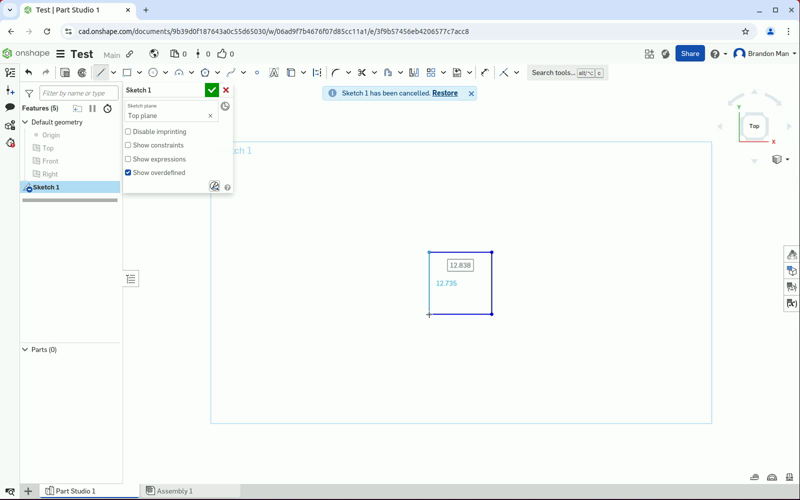
key(esc)
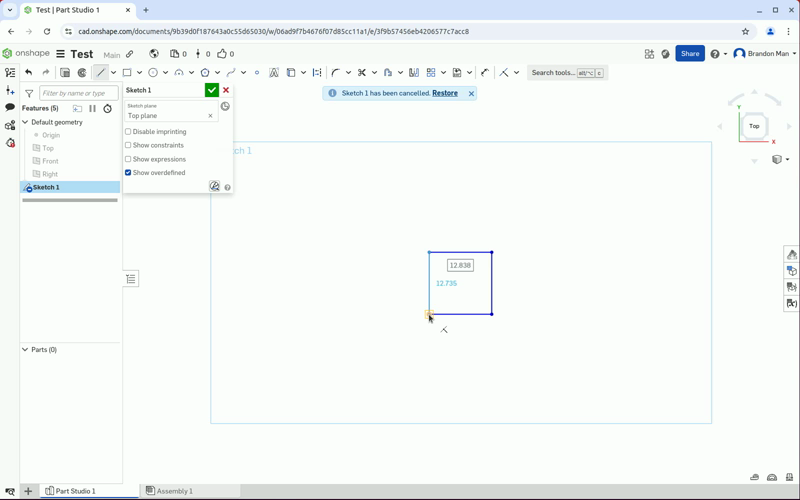
mouse_move(439, 289)
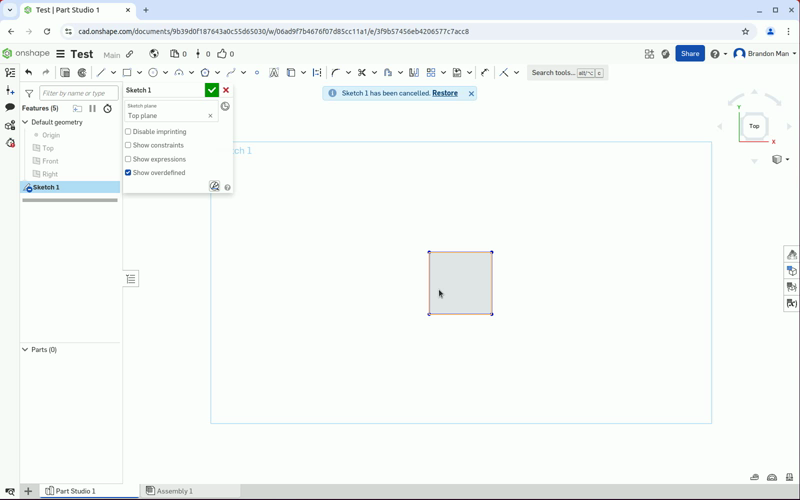
click(439, 289)
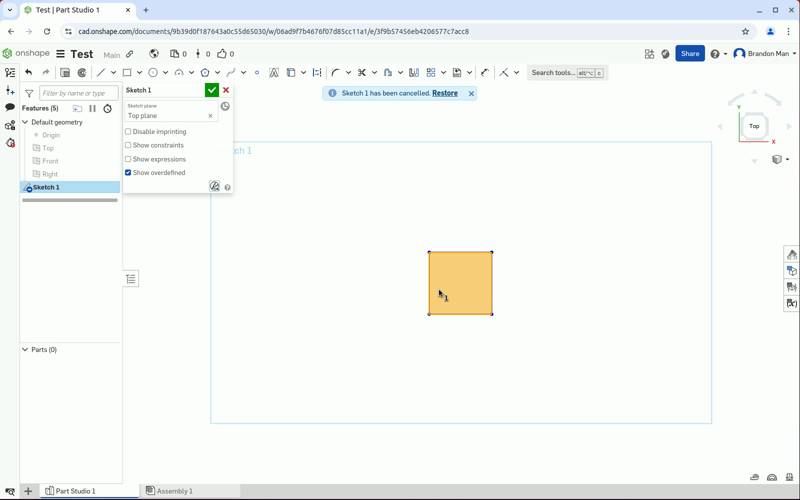
mouse_move(73, 352)
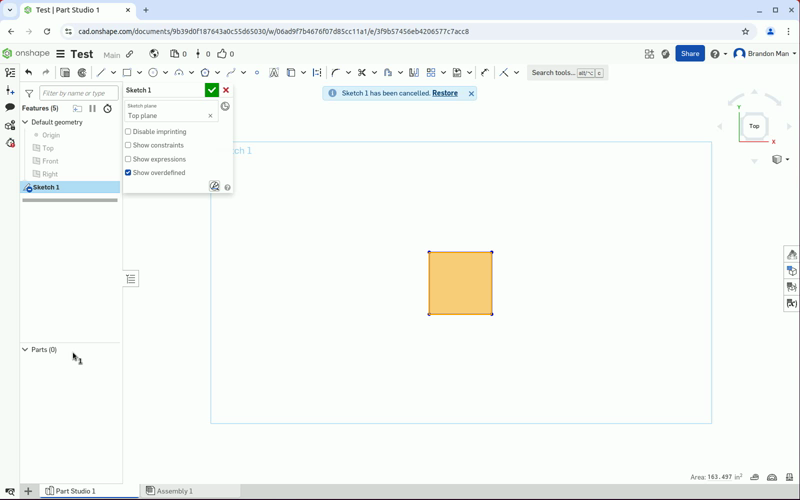
key(shift+y)
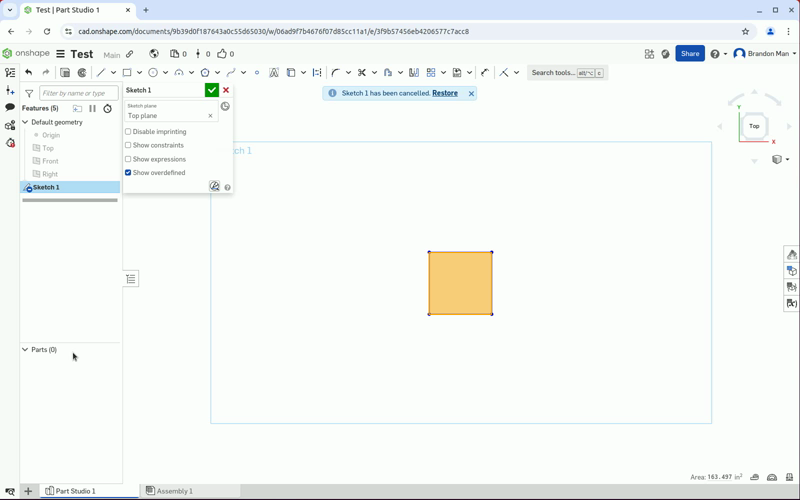
key(shift+e)
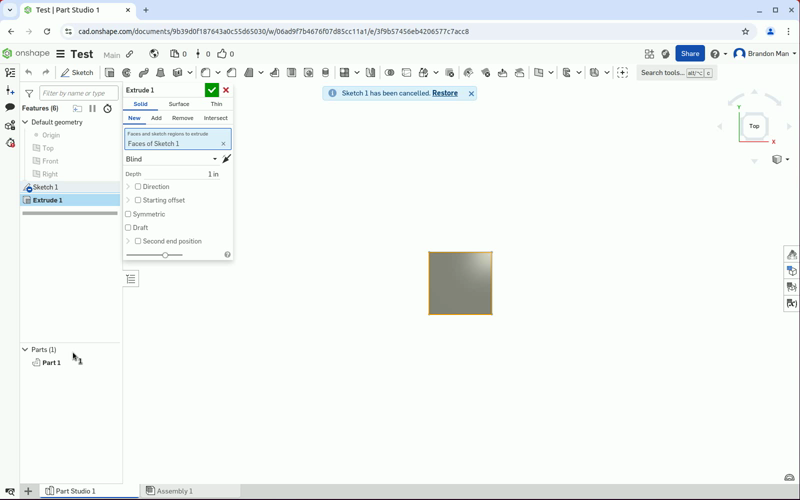
mouse_move(143, 106)
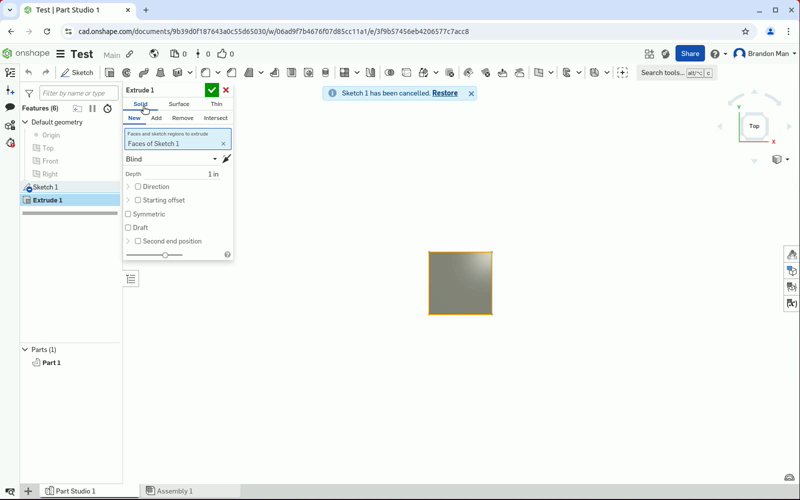
click(143, 106)
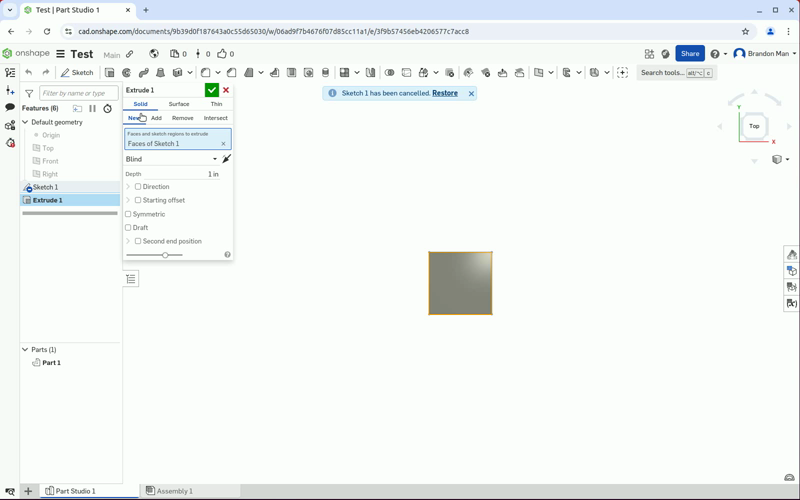
mouse_move(137, 120)
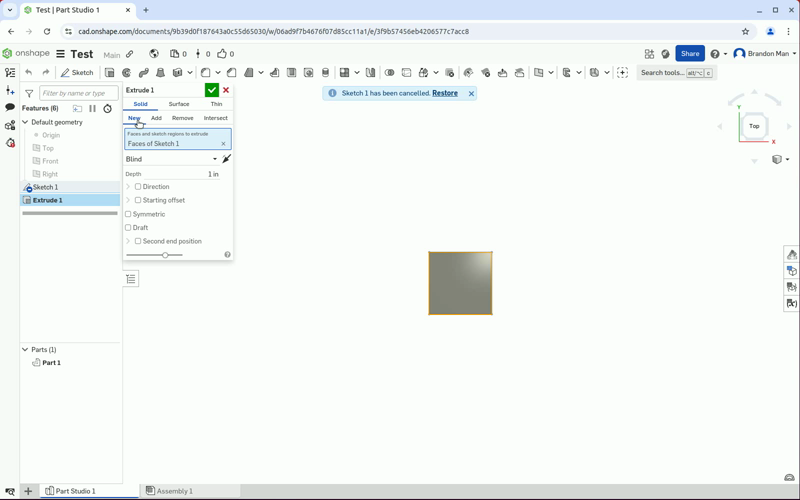
click(137, 120)
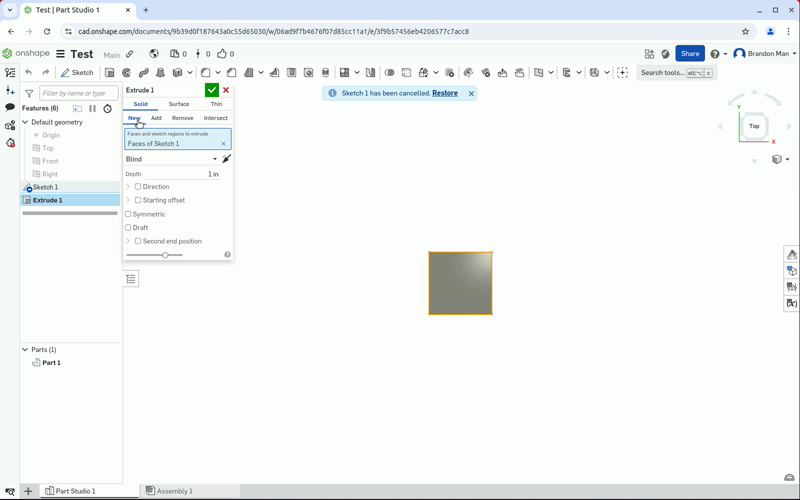
key(tab, 4)
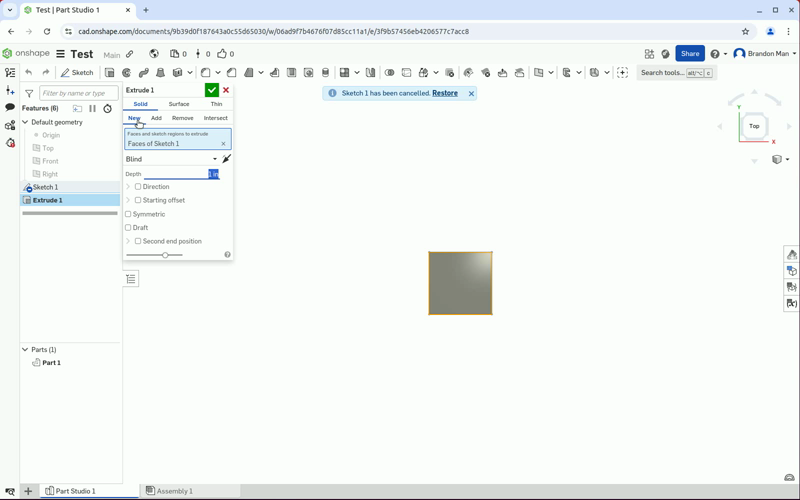
text(10.351)
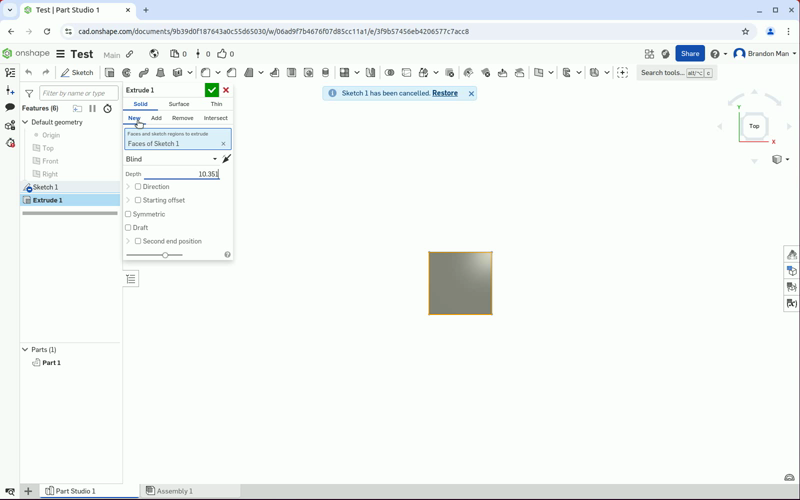
key(enter)
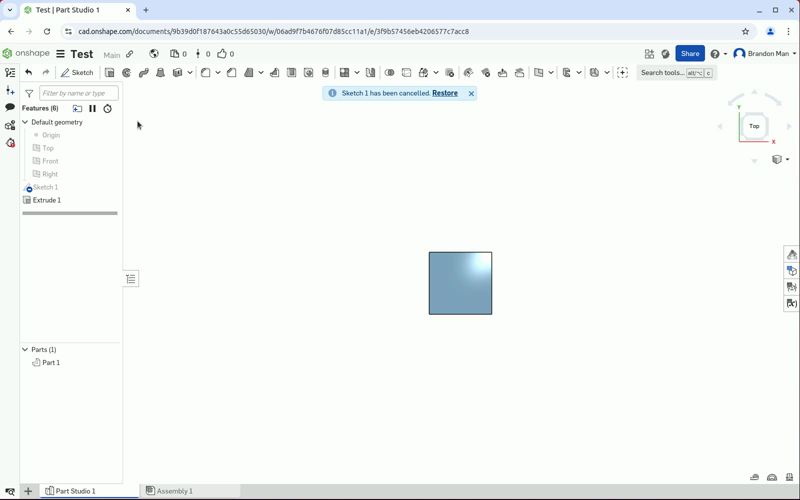
key(shift+h)
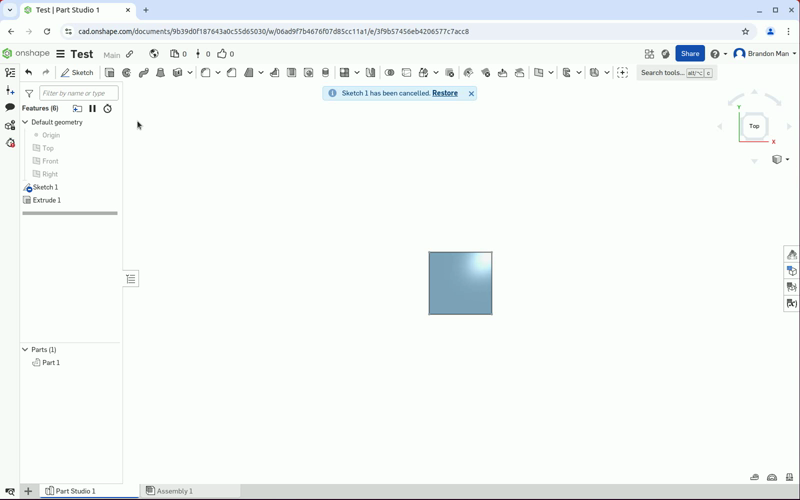
key(shift+h)
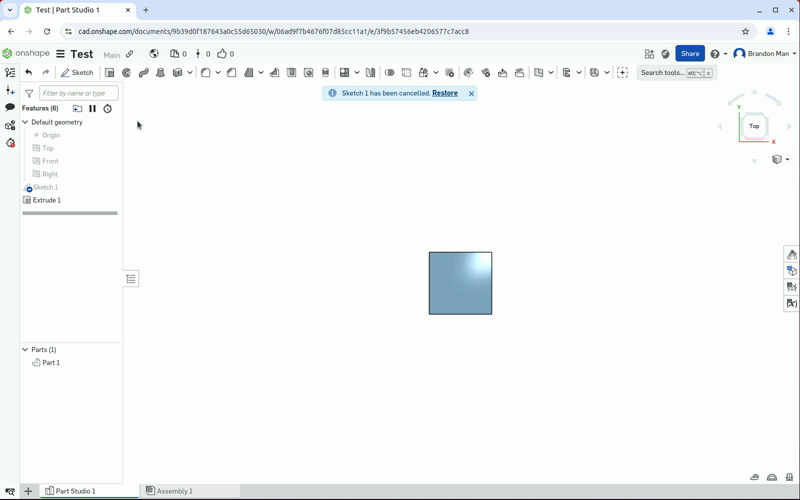
mouse_move(73, 189)
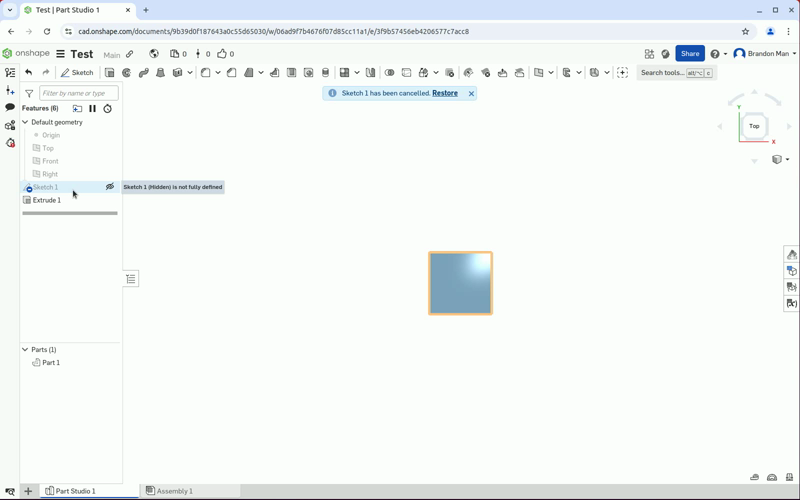
click(73, 189)
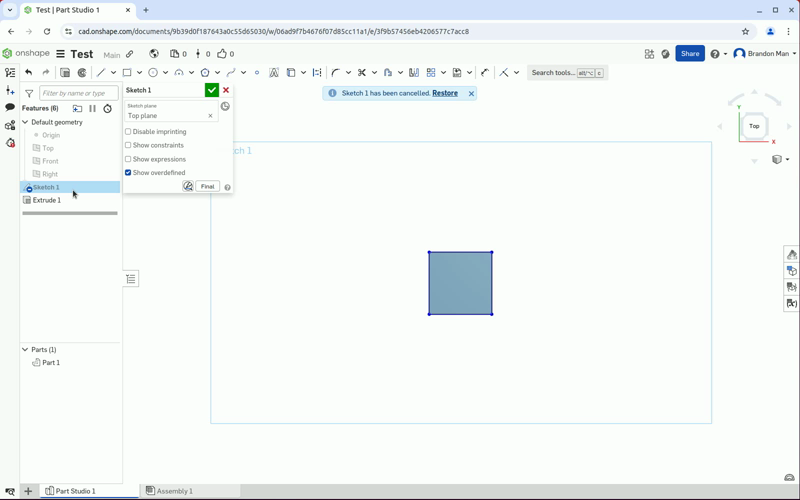
mouse_move(229, 92)
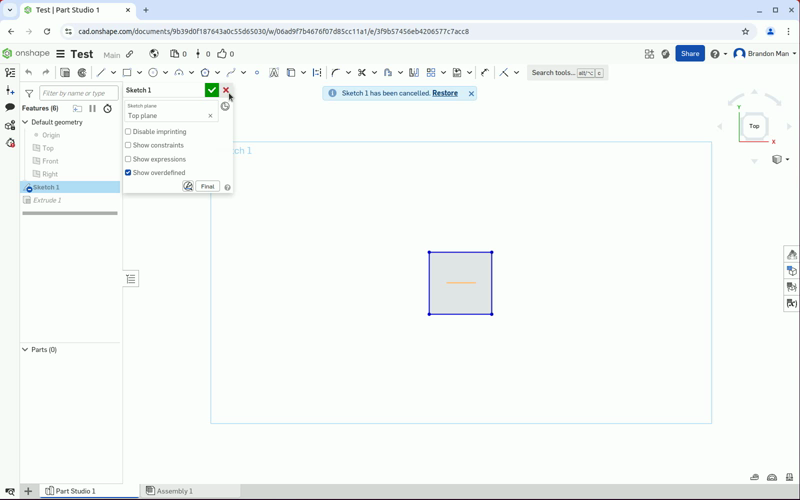
click(229, 92)
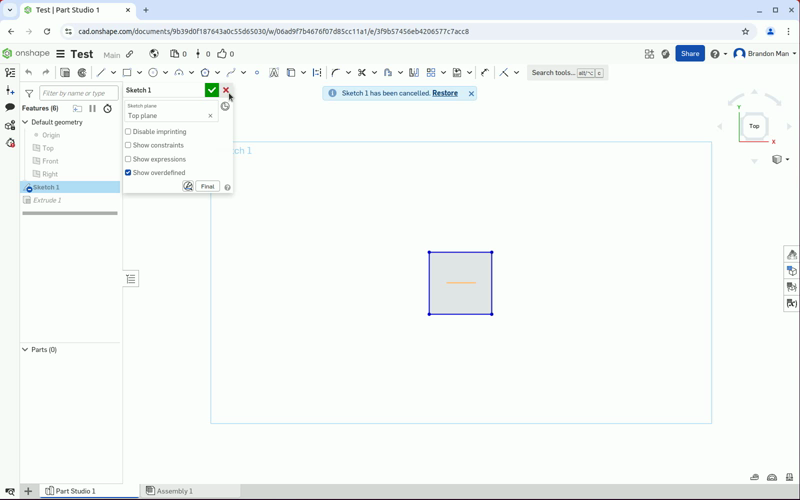
key(shift+s)
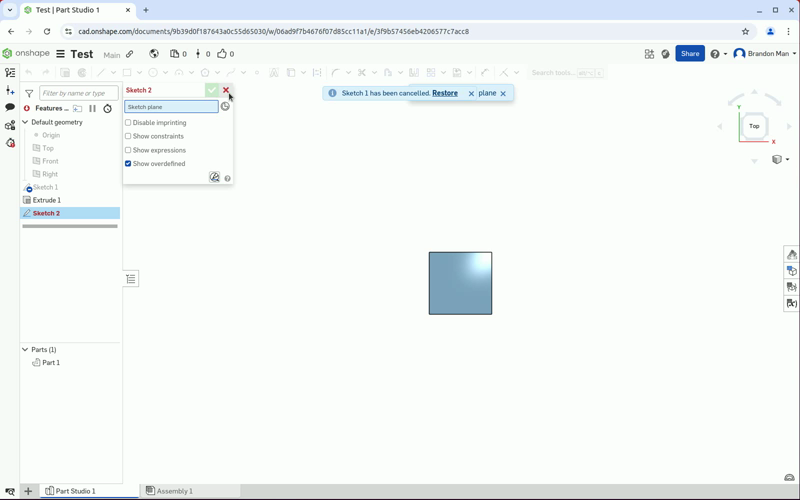
mouse_move(73, 150)
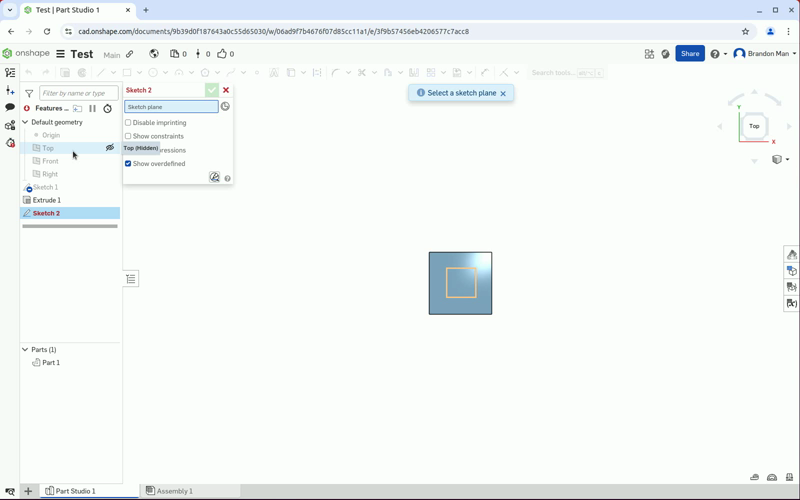
click(73, 150)
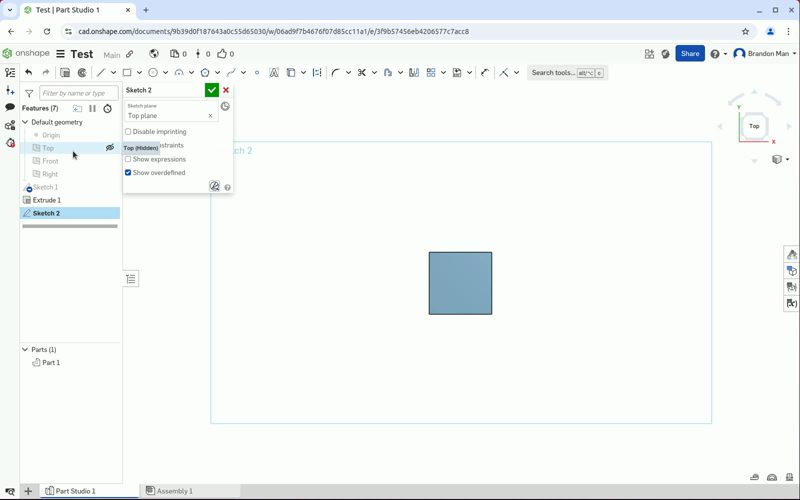
mouse_move(73, 352)
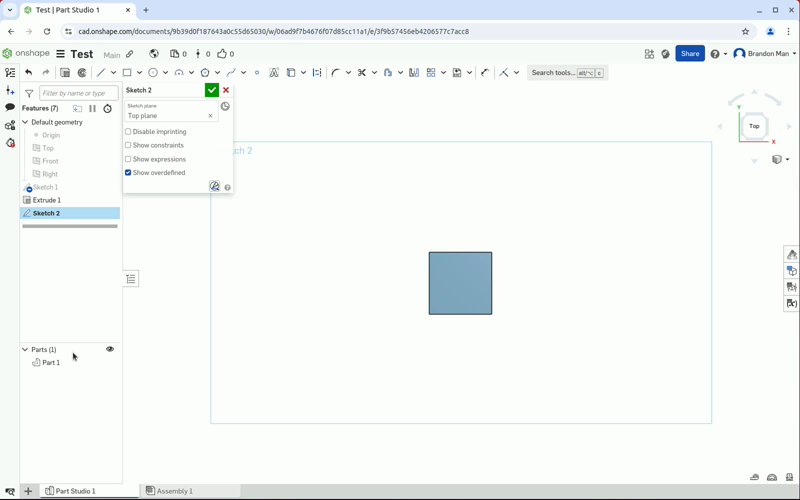
key(y)
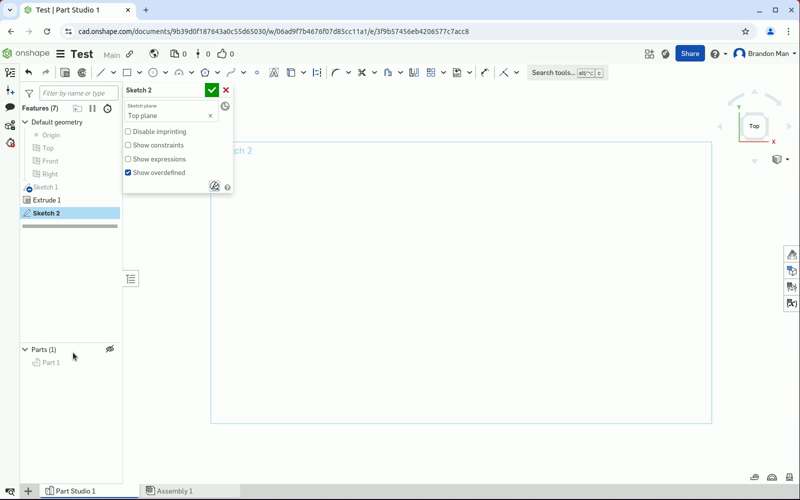
key(l)
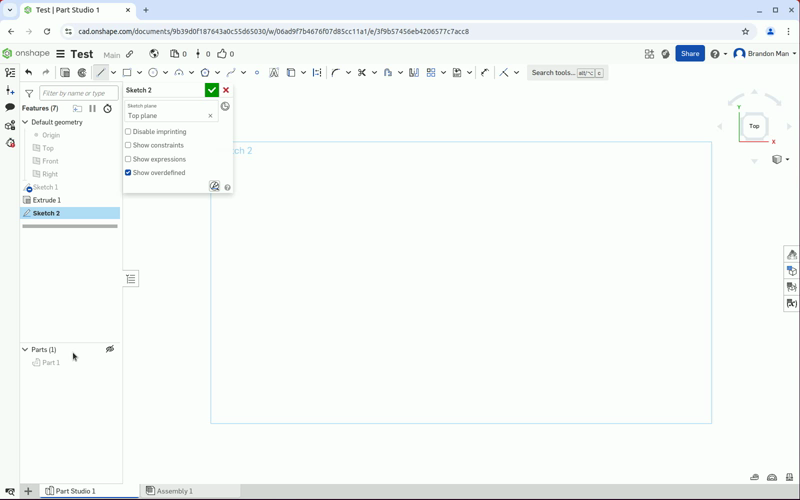
key_down(shift)
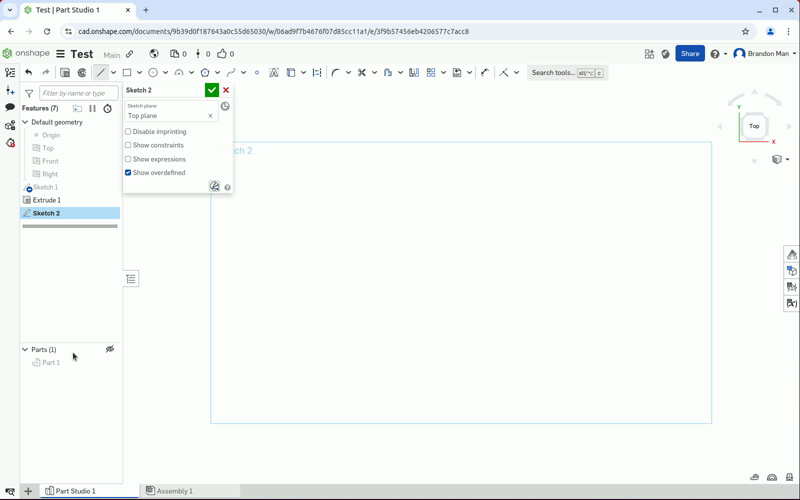
mouse_move(413, 314)
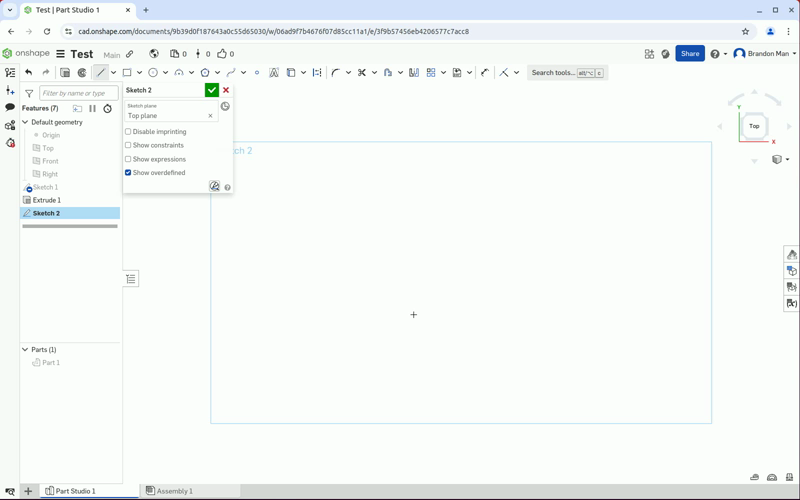
click(413, 314)
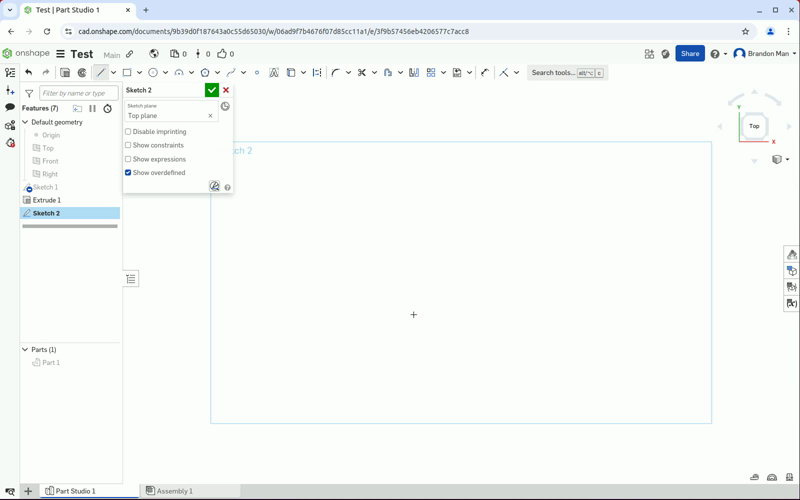
key_up(shift)
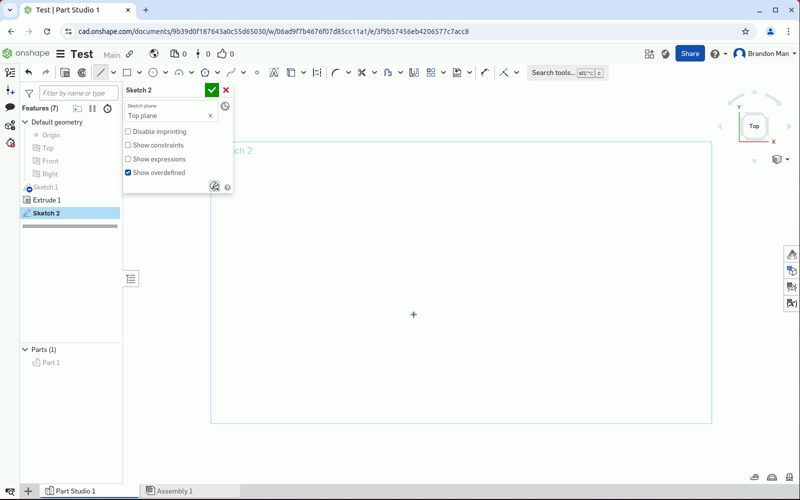
key_down(shift)
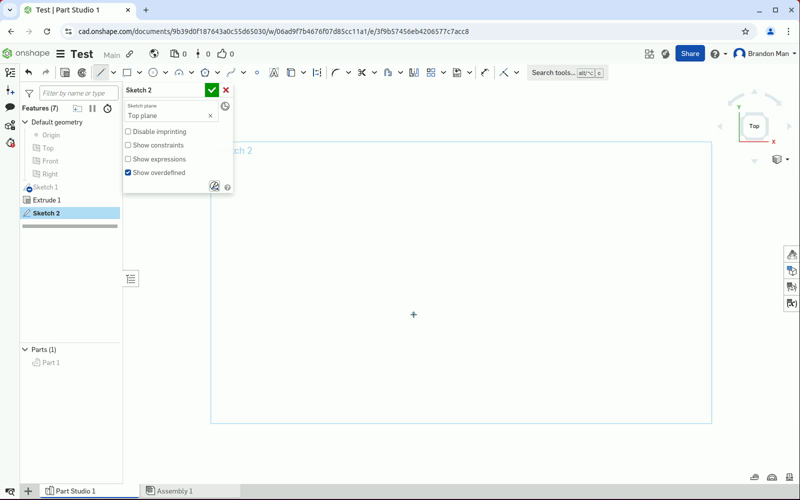
mouse_move(444, 314)
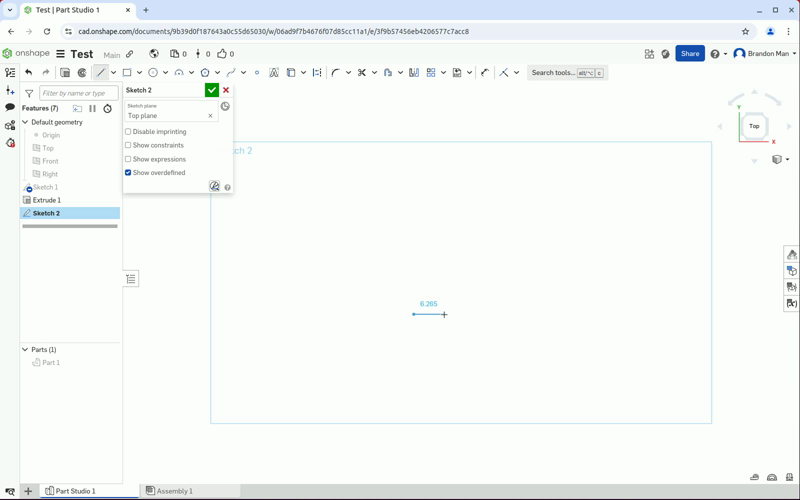
mouse_move(429, 314)
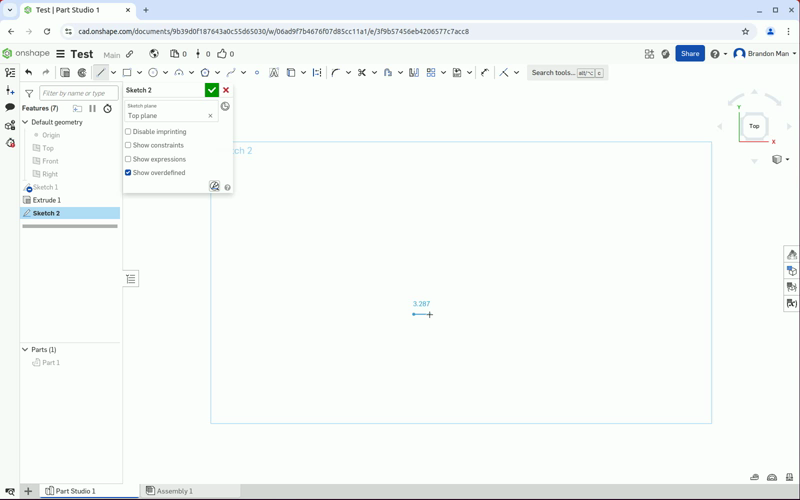
click(429, 314)
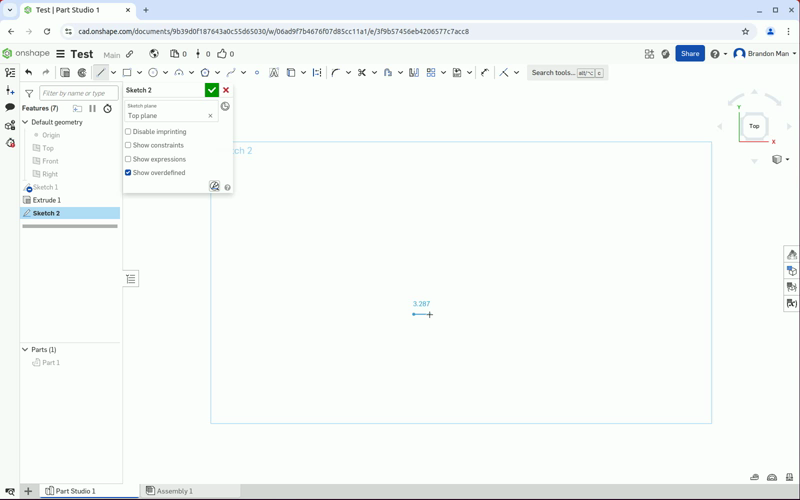
key_up(shift)
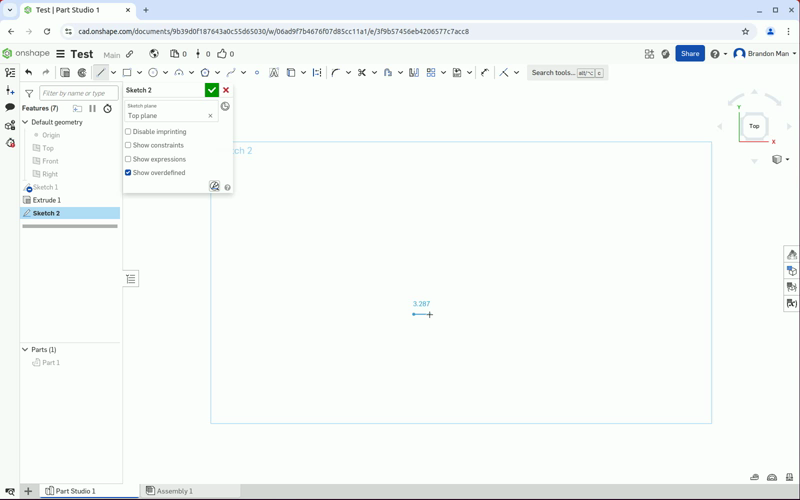
key_down(shift)
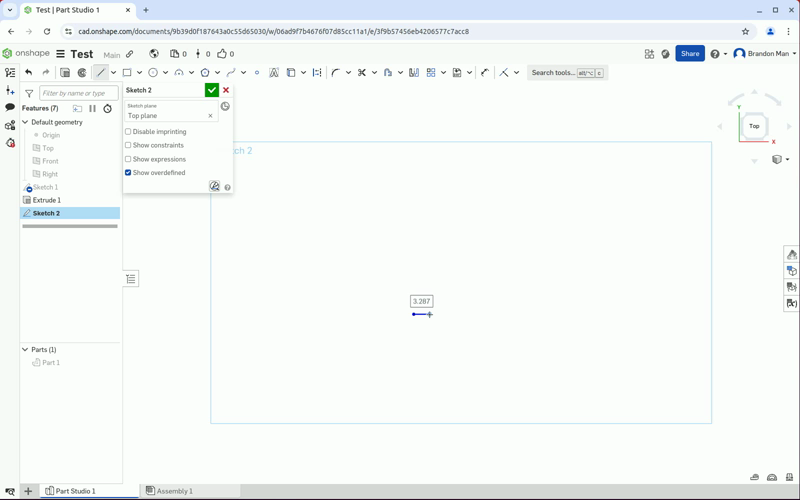
mouse_move(429, 252)
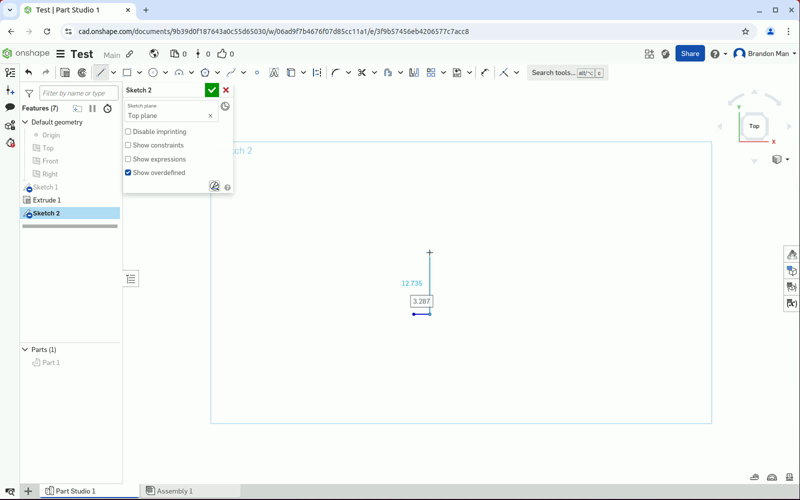
click(429, 252)
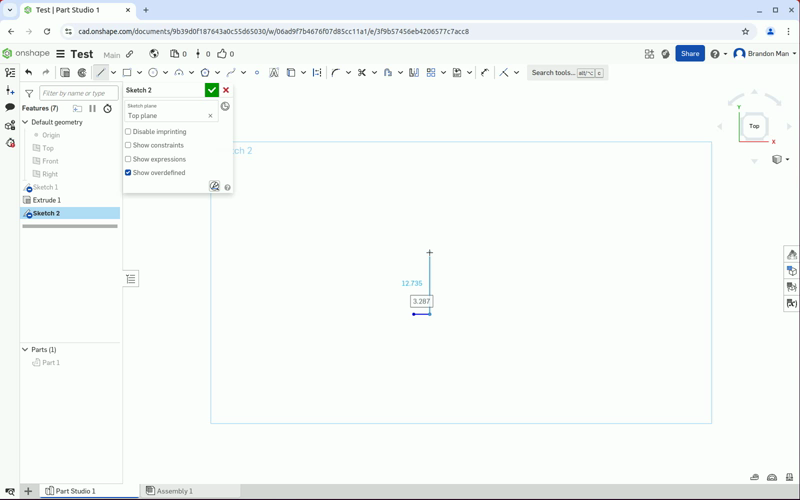
key_up(shift)
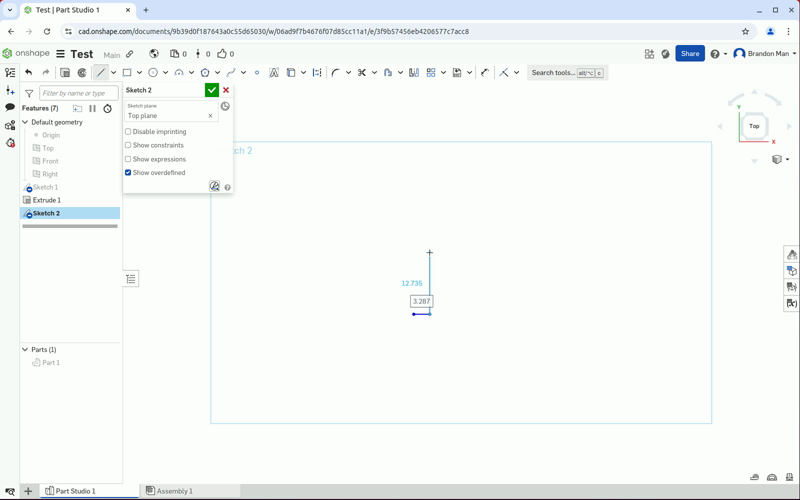
key_down(shift)
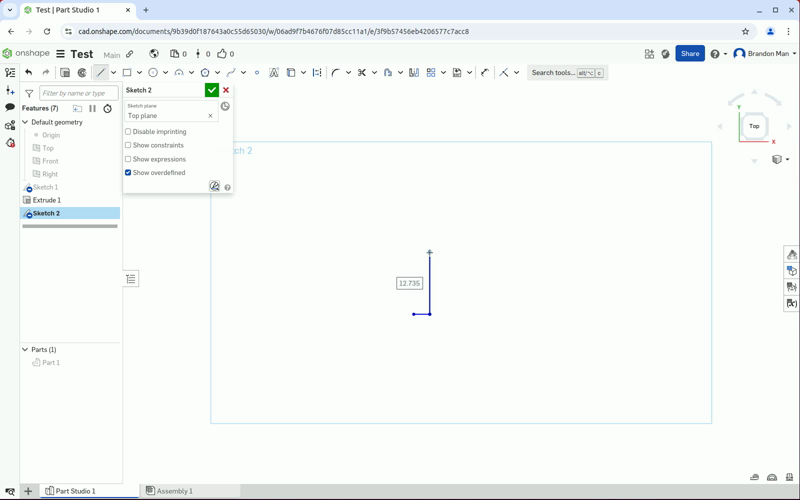
mouse_move(459, 252)
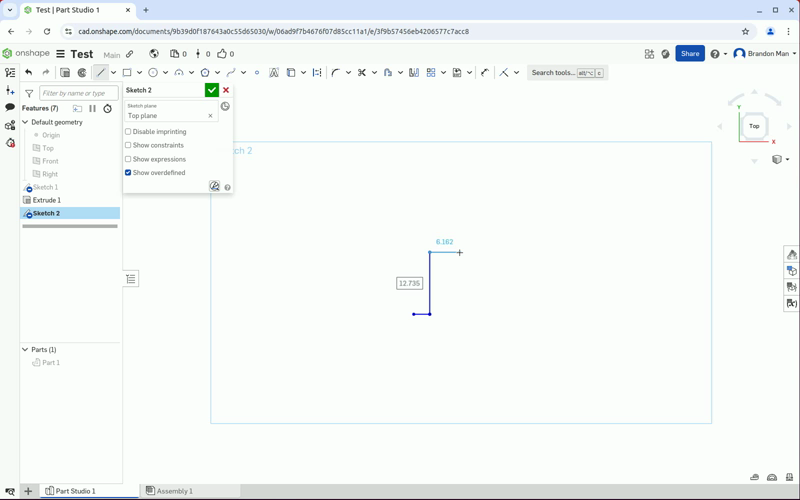
mouse_move(413, 252)
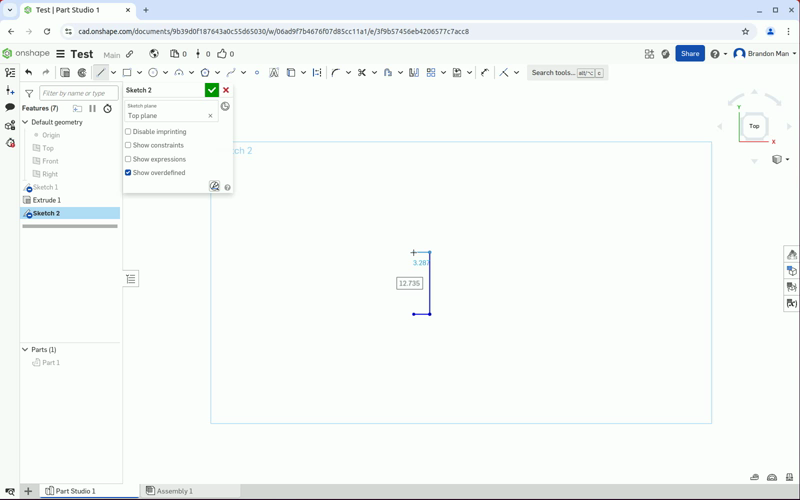
click(413, 252)
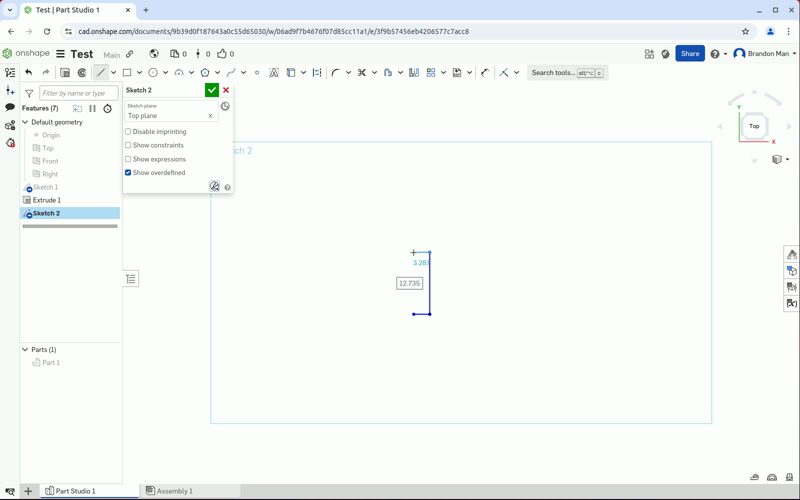
key_up(shift)
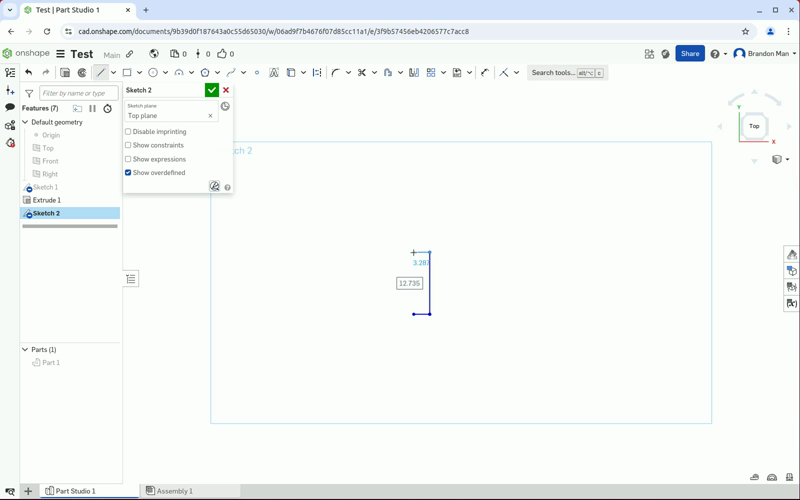
key_down(shift)
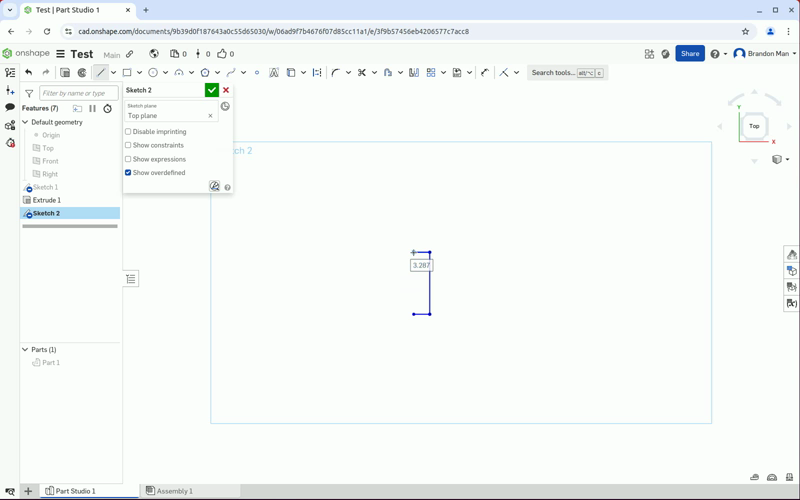
mouse_move(413, 314)
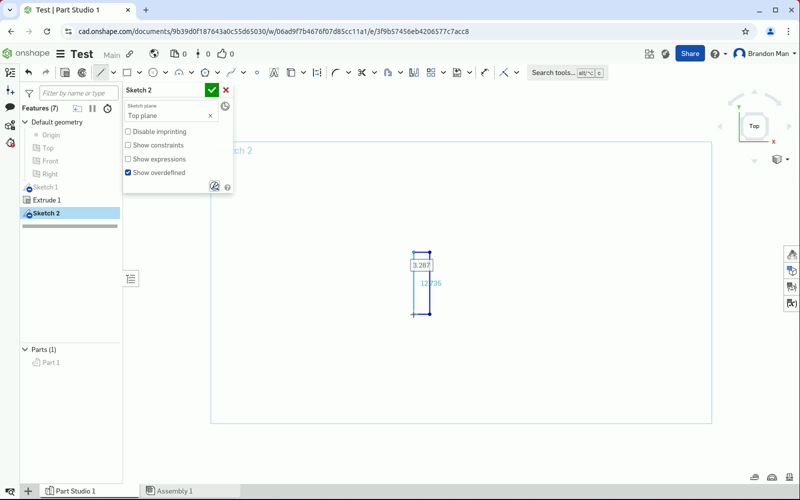
key_up(shift)
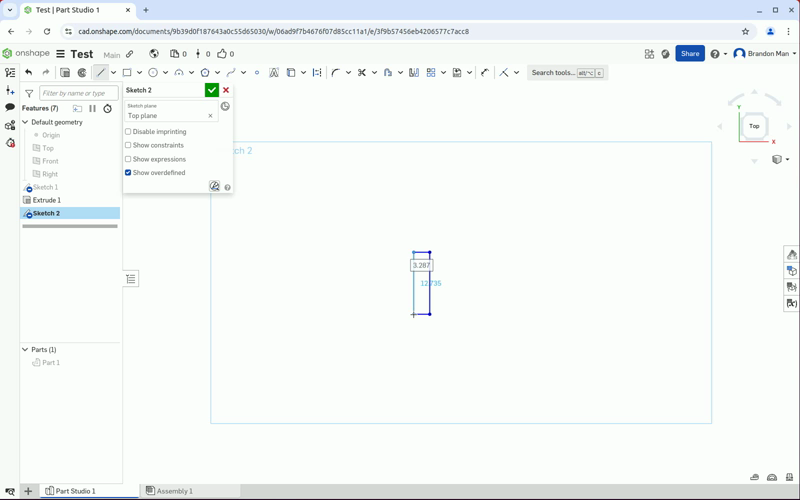
click(413, 314)
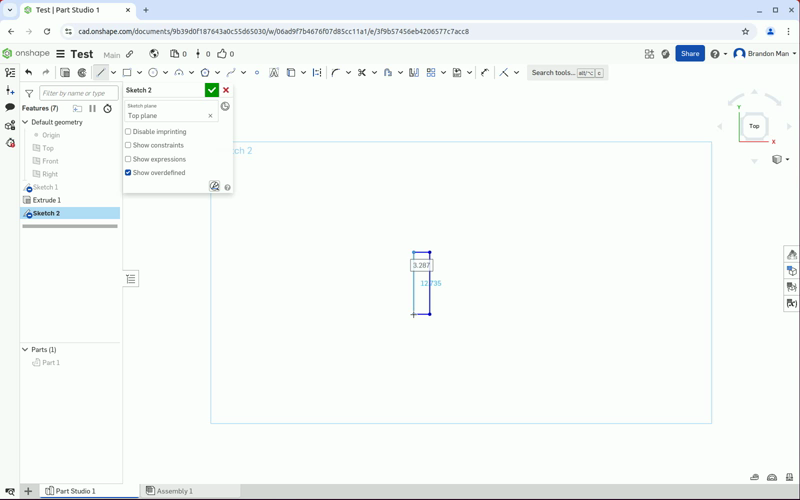
key(esc)
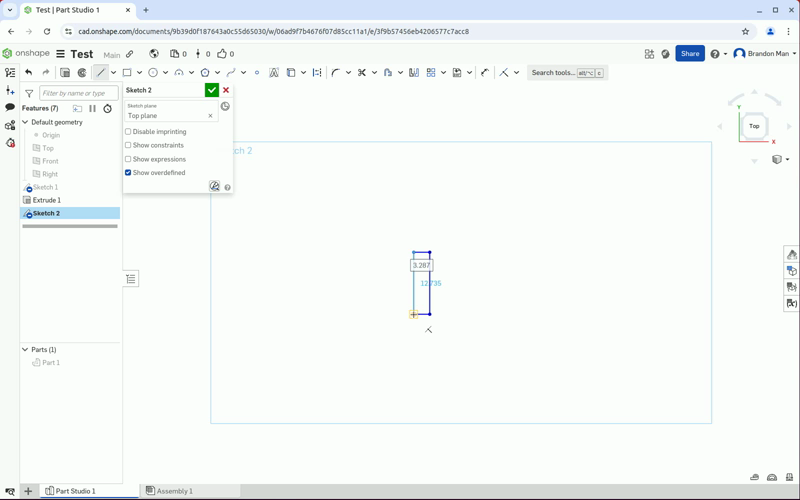
mouse_move(421, 285)
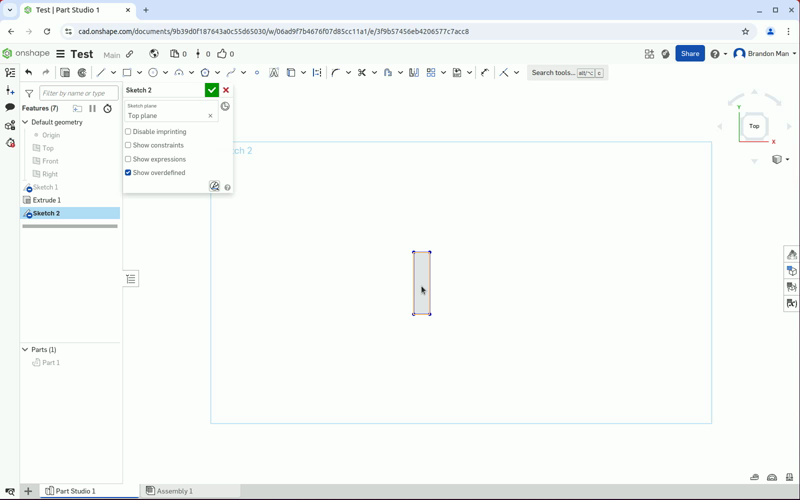
scroll(6)
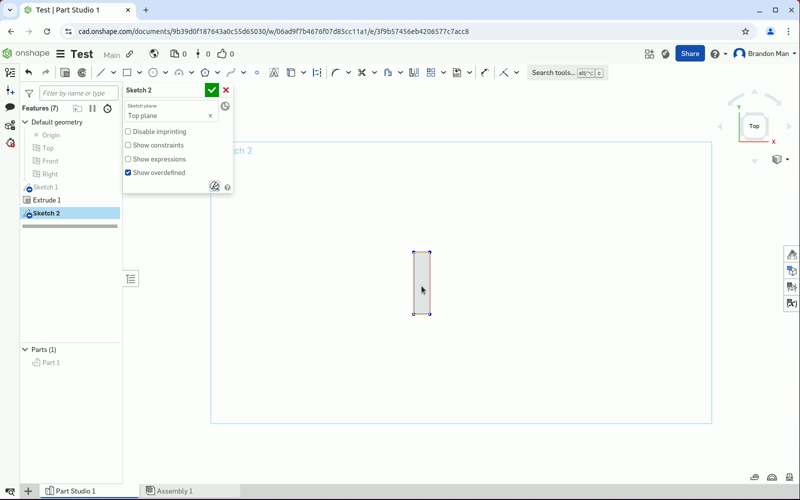
scroll(6)
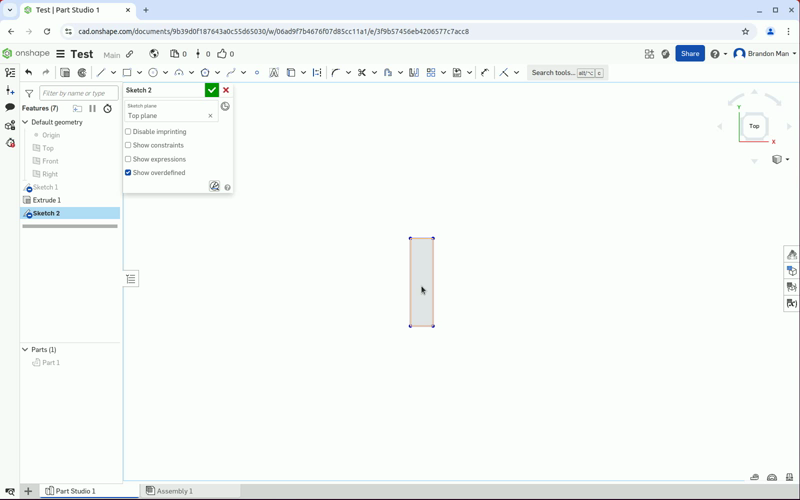
scroll(6)
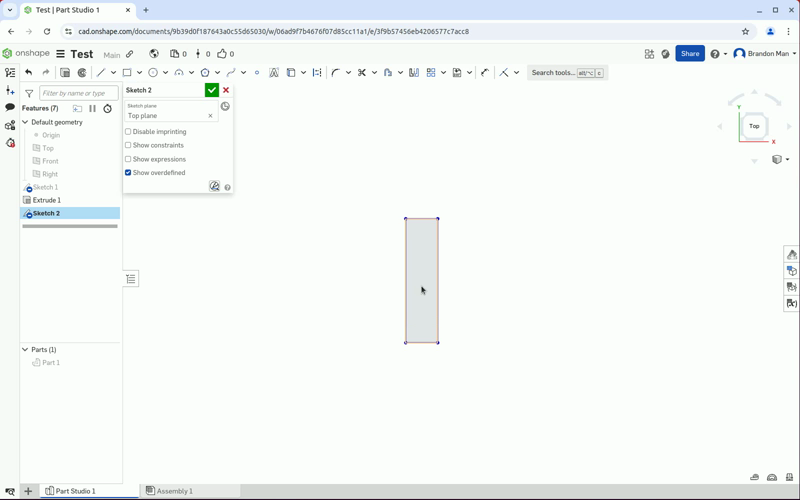
scroll(6)
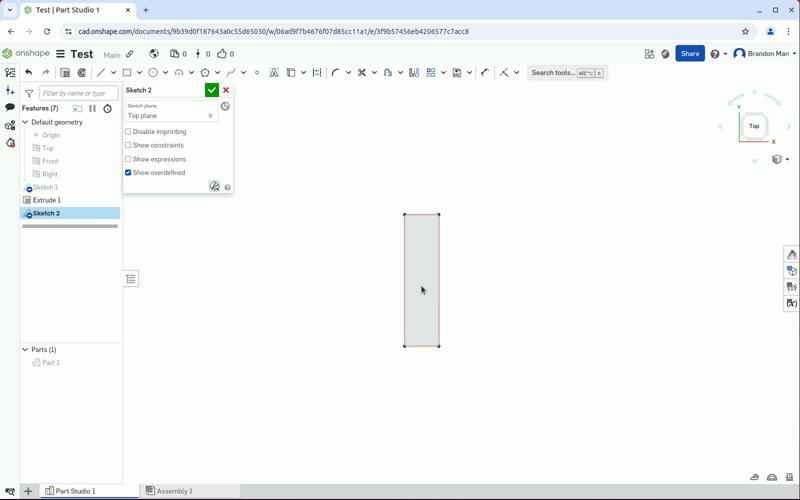
scroll(6)
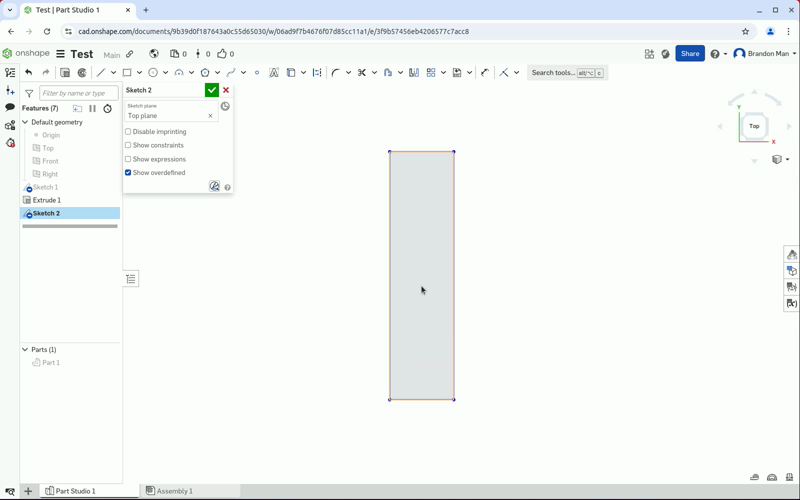
scroll(6)
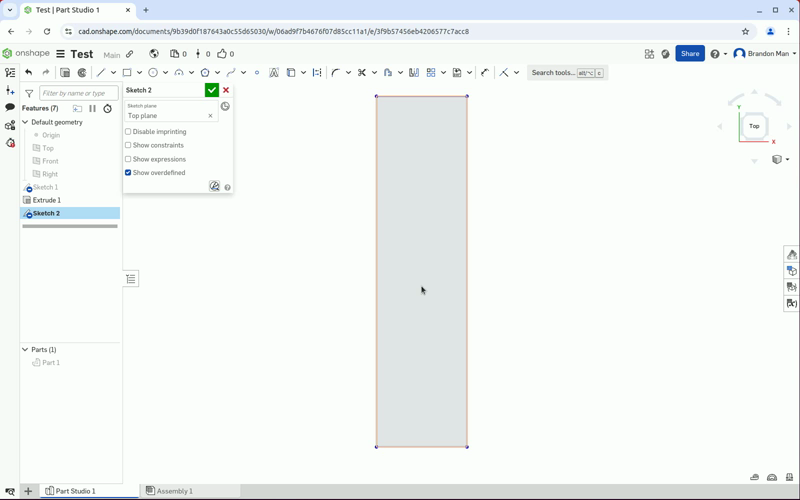
scroll(6)
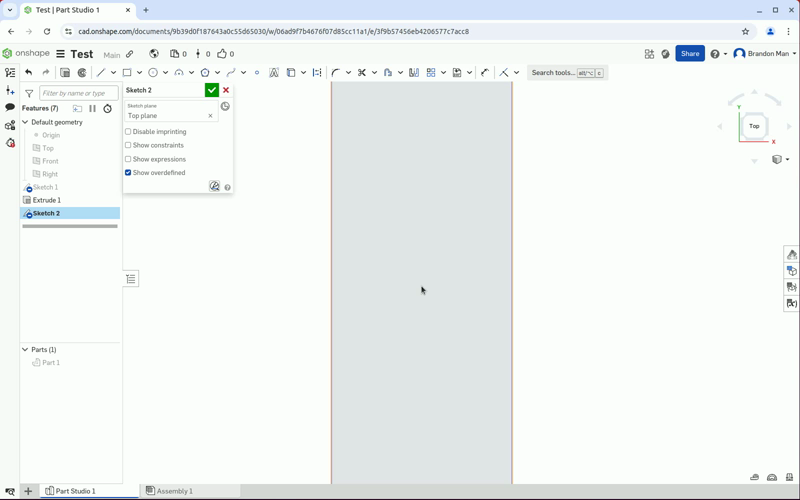
click(421, 285)
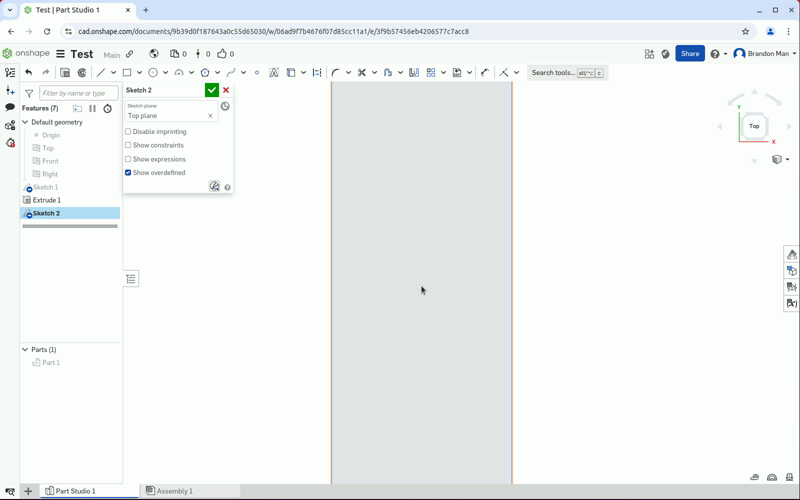
scroll(-6)
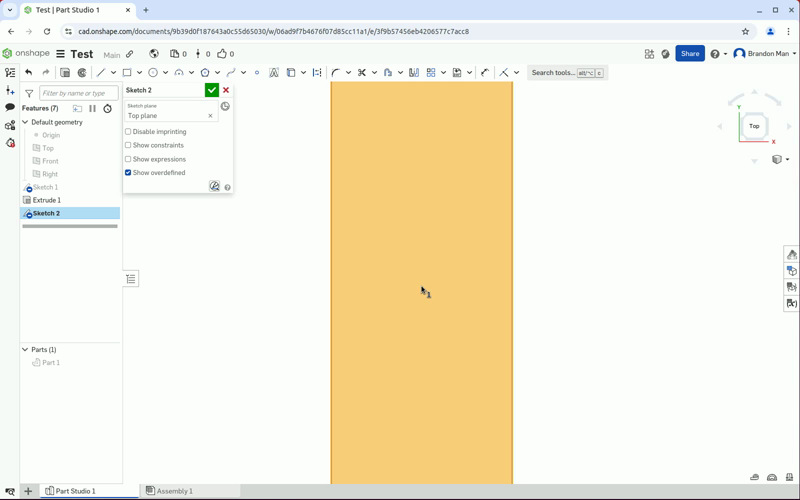
scroll(-6)
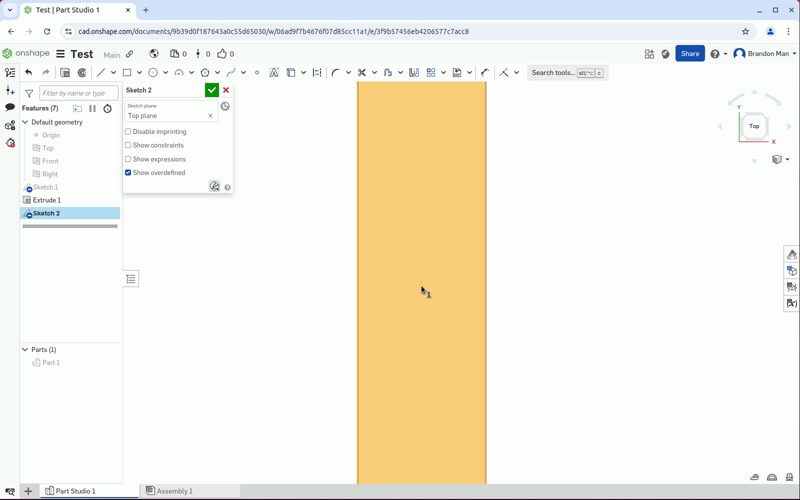
scroll(-6)
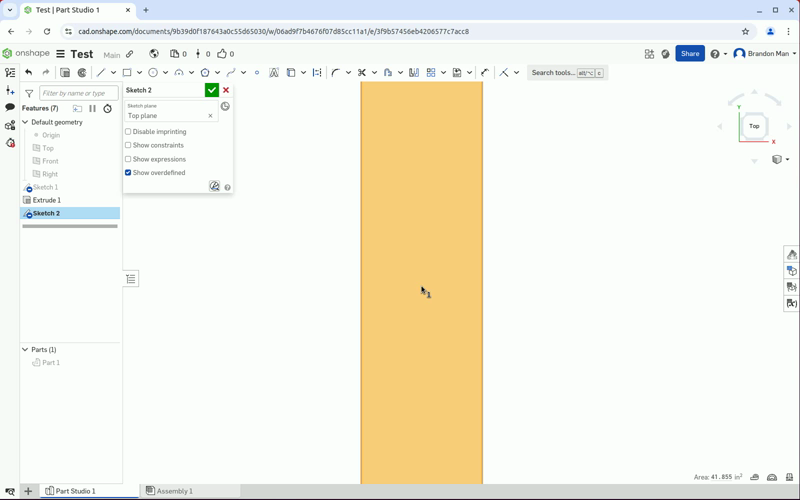
scroll(-6)
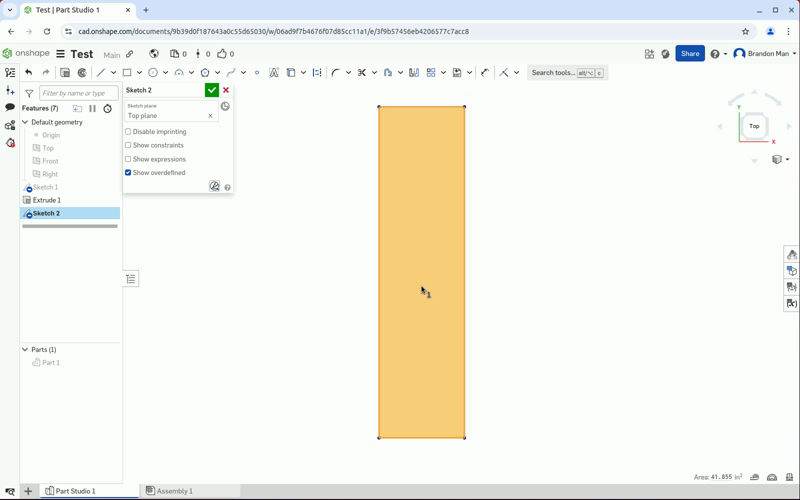
scroll(-6)
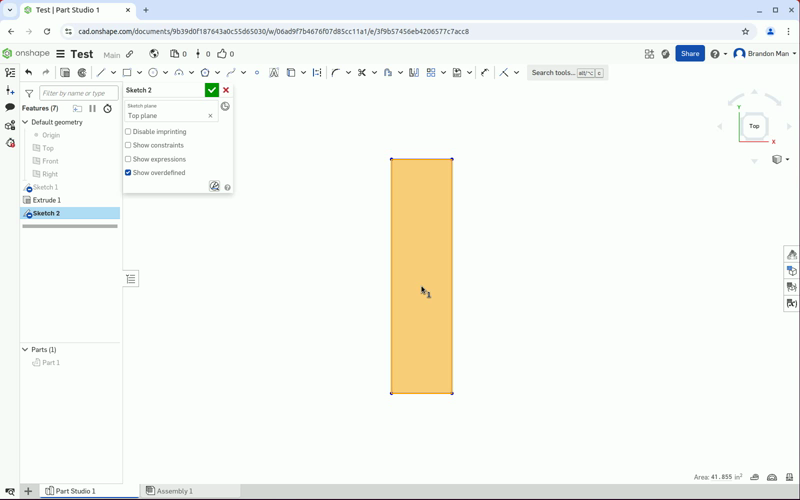
scroll(-6)
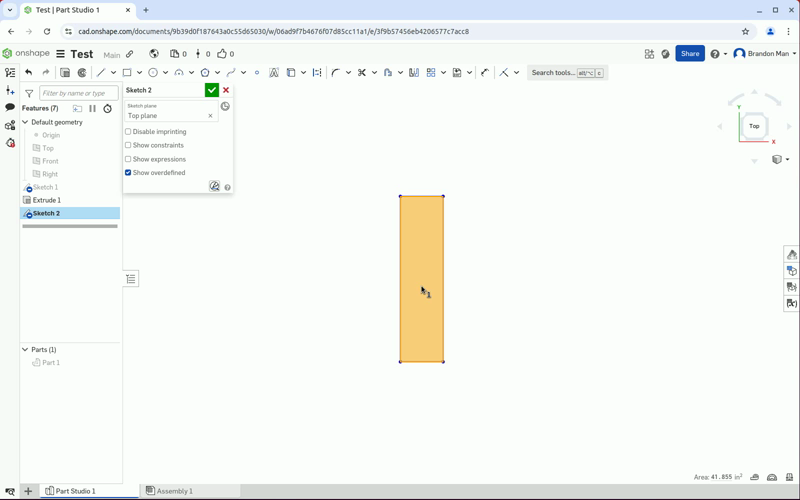
scroll(-6)
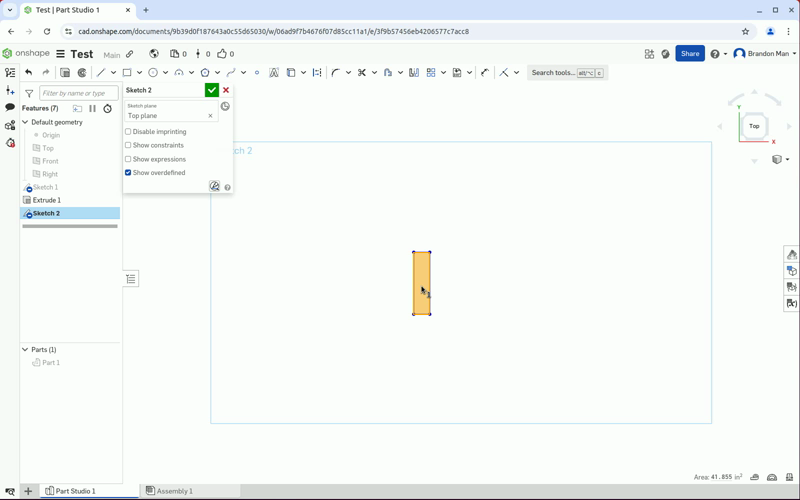
mouse_move(73, 352)
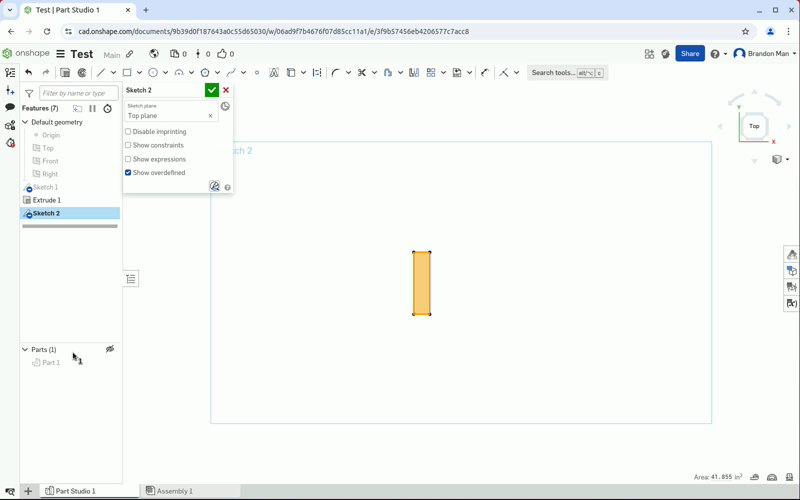
key(shift+y)
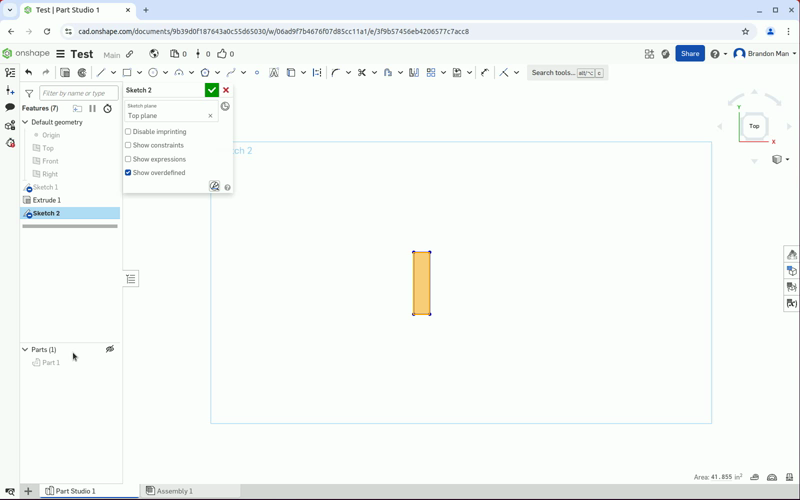
key(shift+e)
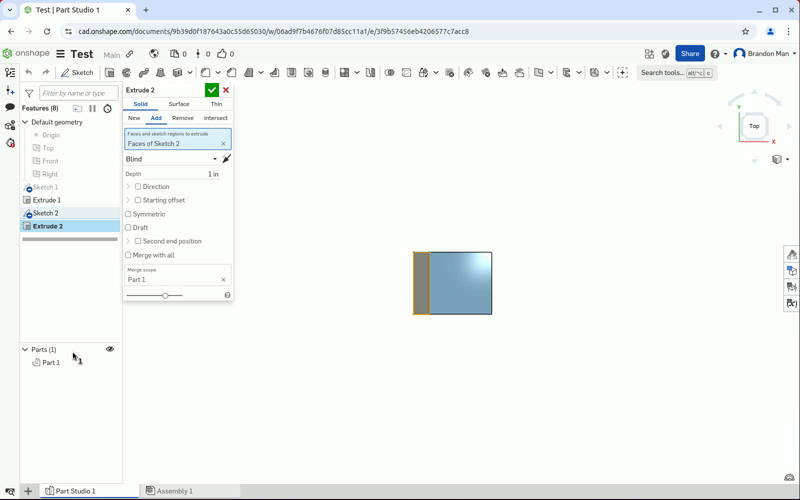
mouse_move(143, 106)
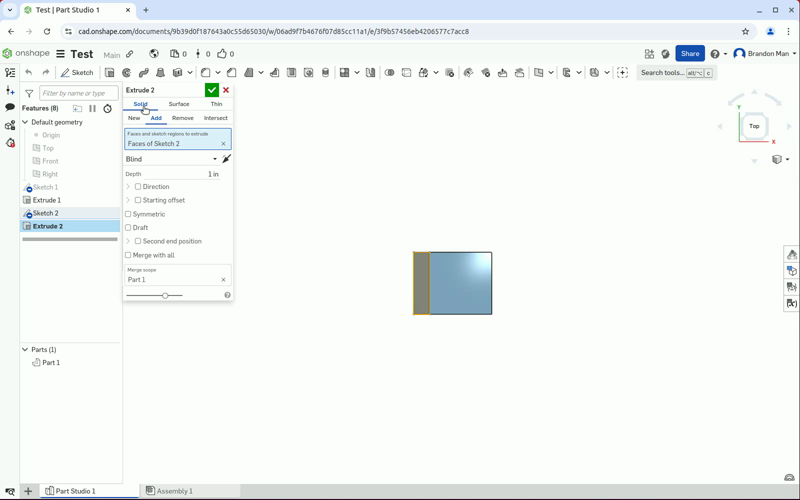
click(143, 106)
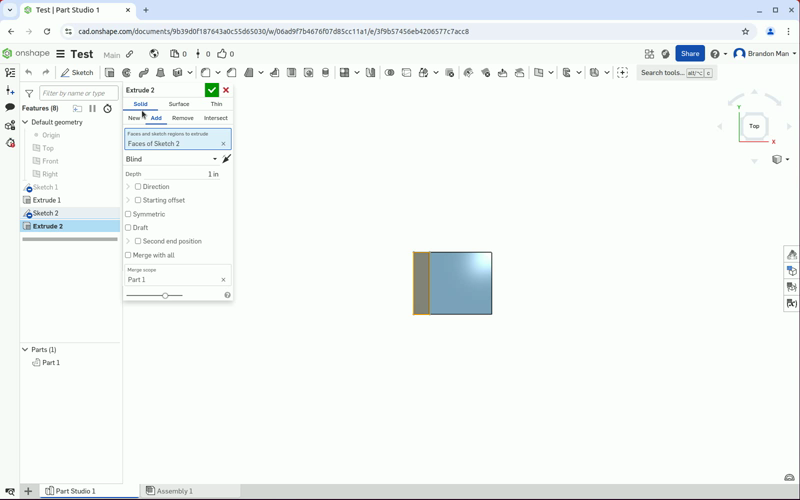
mouse_move(137, 120)
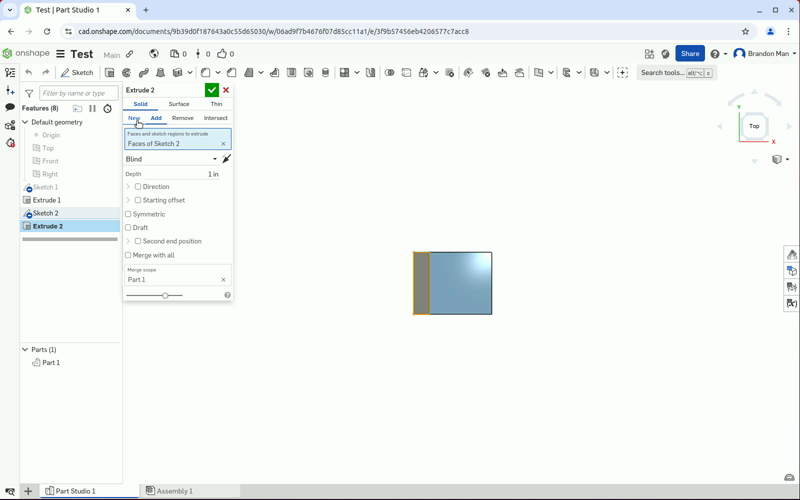
click(137, 120)
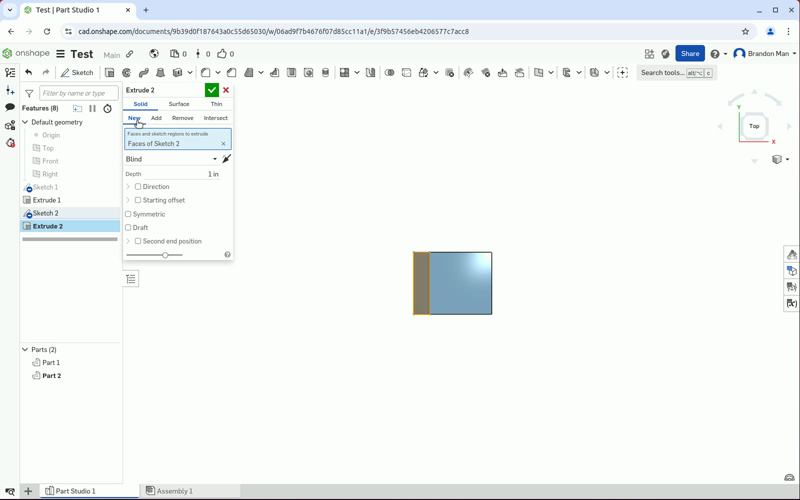
key(tab, 4)
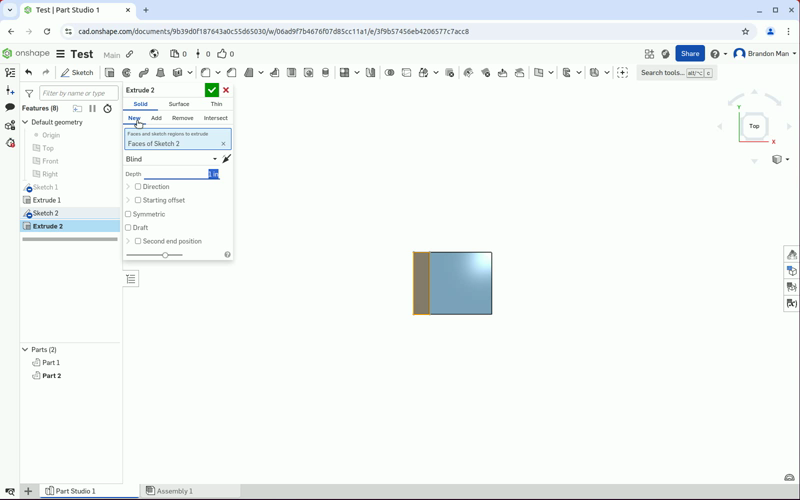
text(23.108)
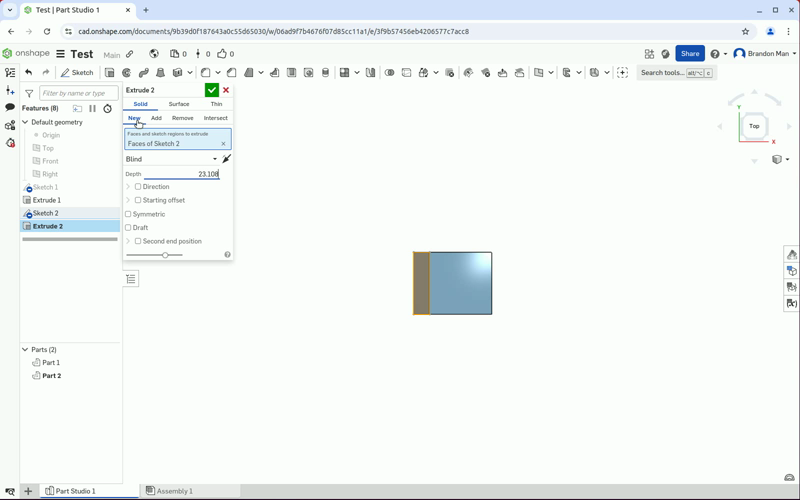
key(enter)
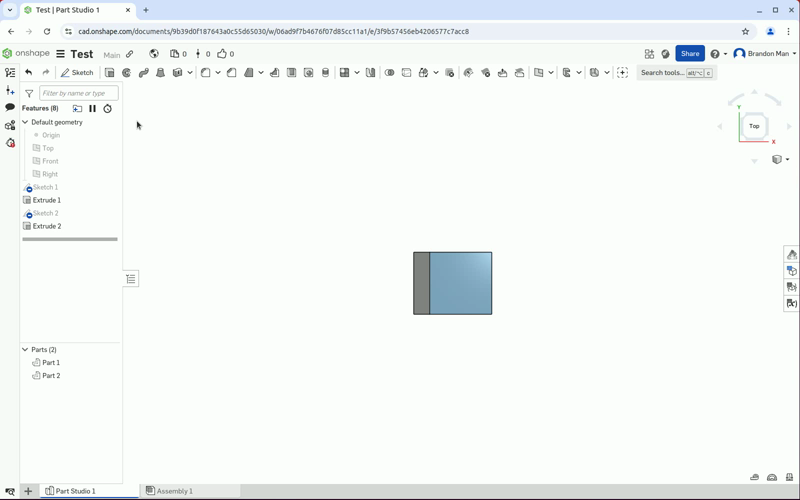
key(shift+h)
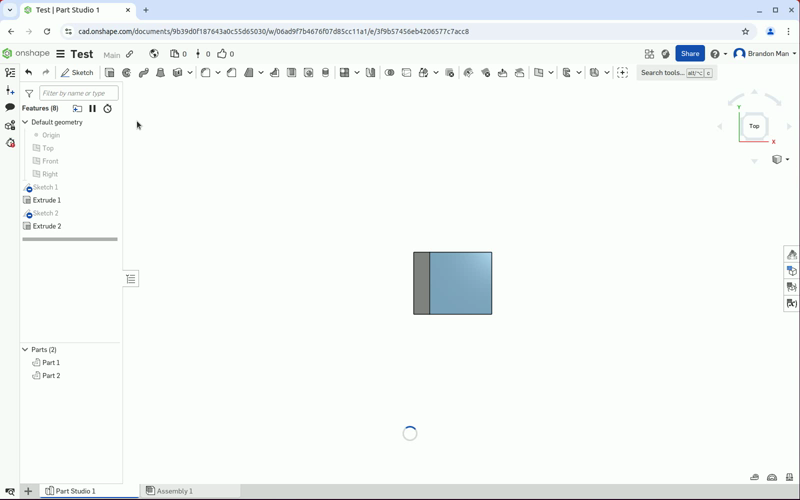
key(shift+h)
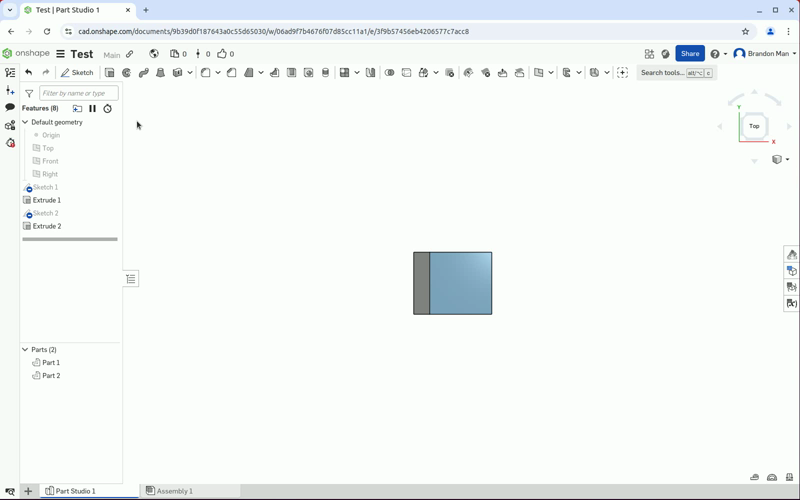
mouse_move(73, 189)
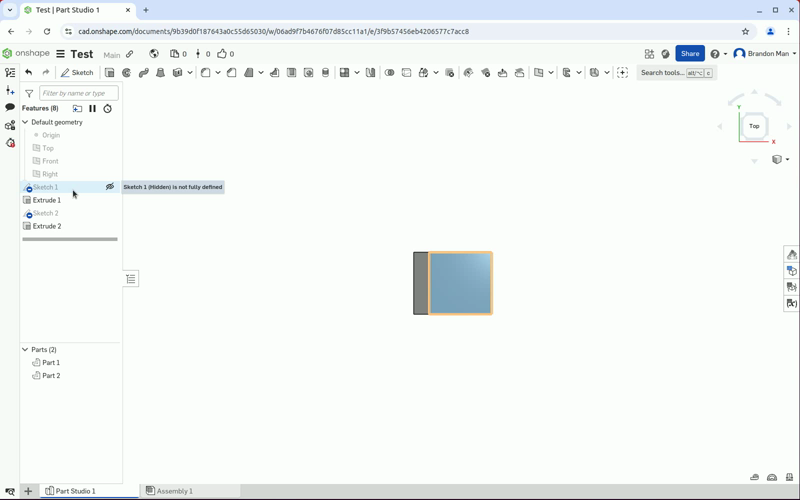
click(73, 189)
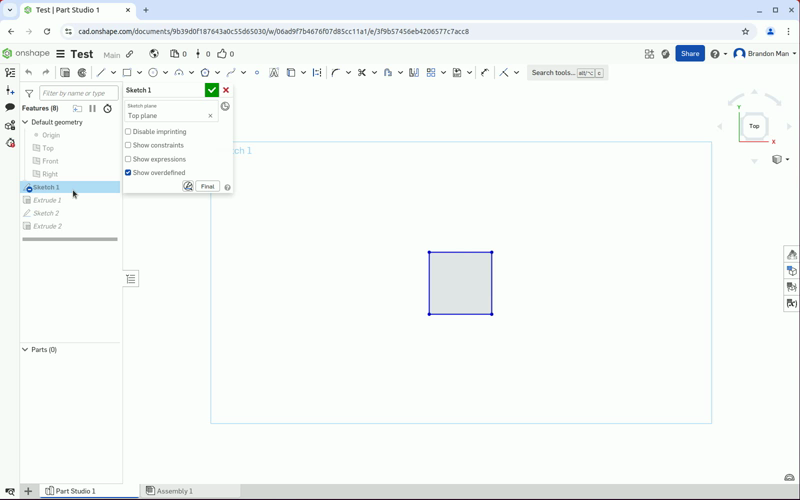
mouse_move(229, 92)
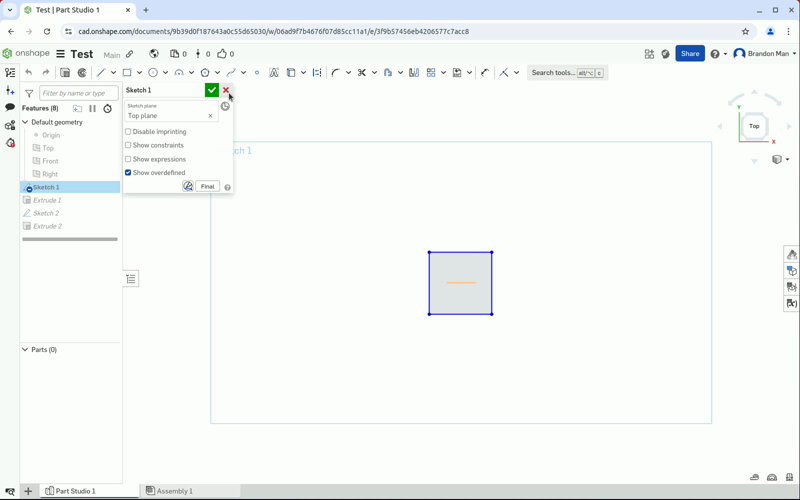
click(229, 92)
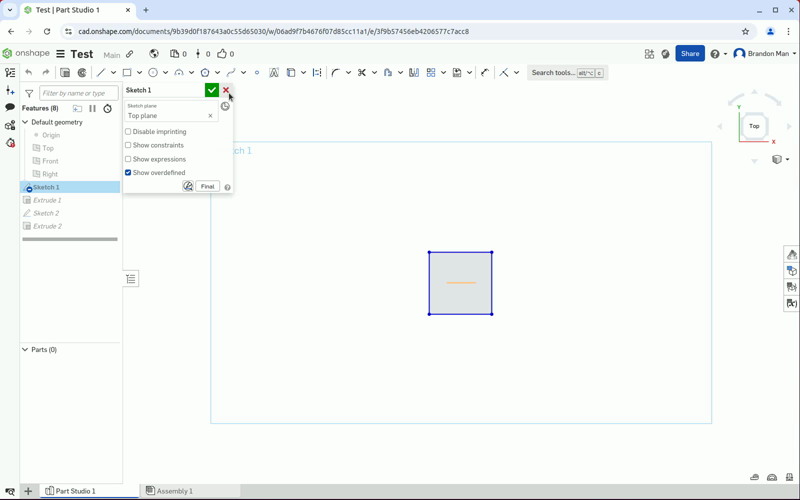
key(shift+s)
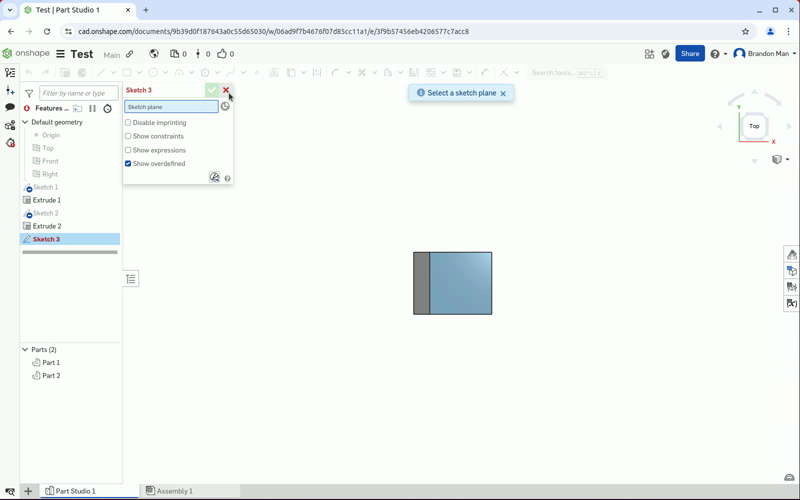
mouse_move(73, 150)
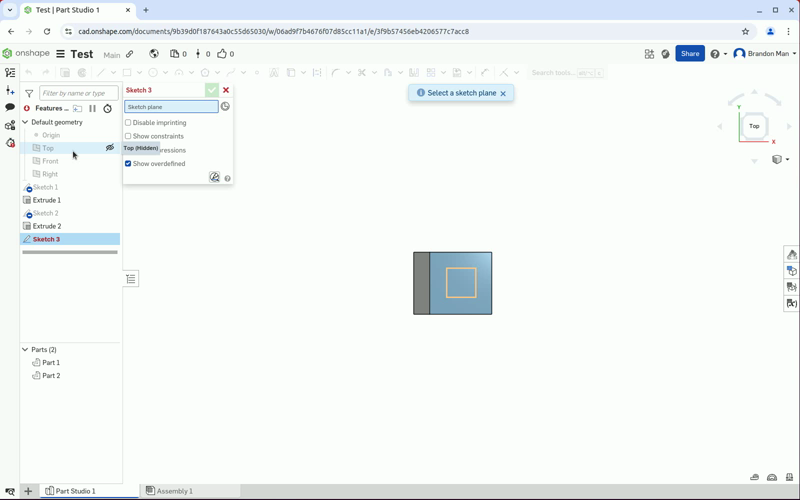
click(73, 150)
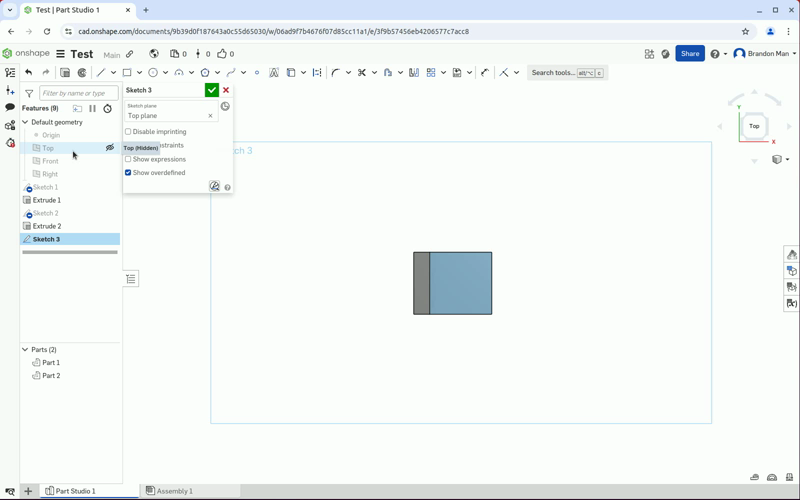
mouse_move(73, 352)
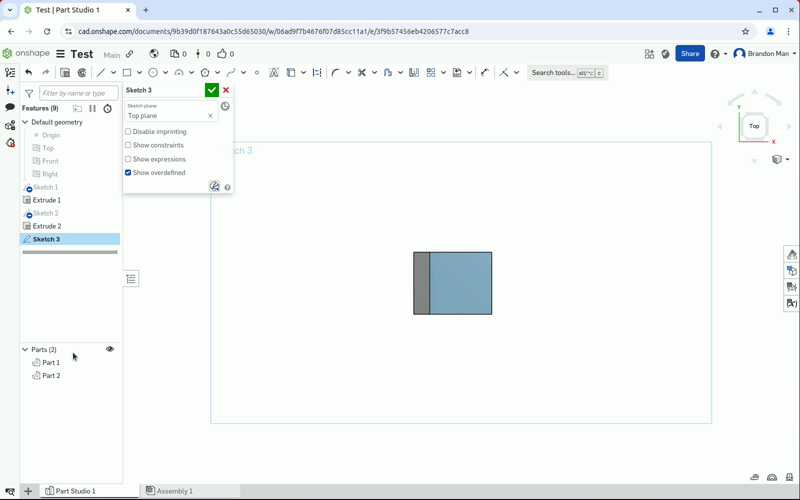
key(y)
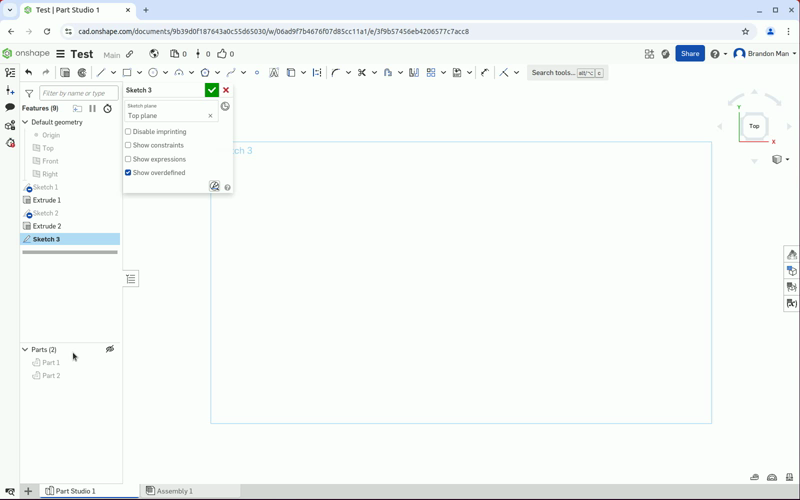
key(l)
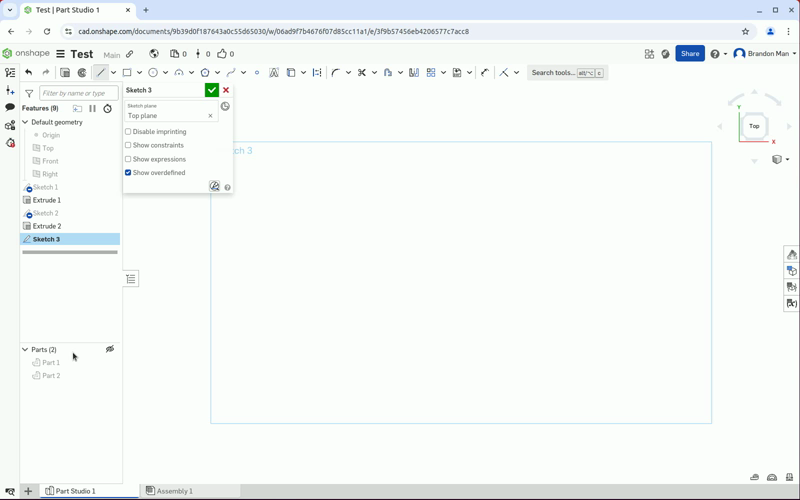
key_down(shift)
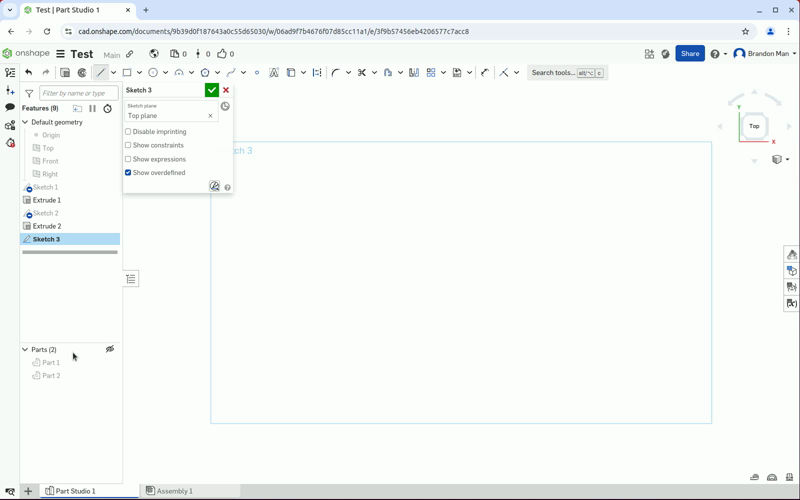
mouse_move(492, 314)
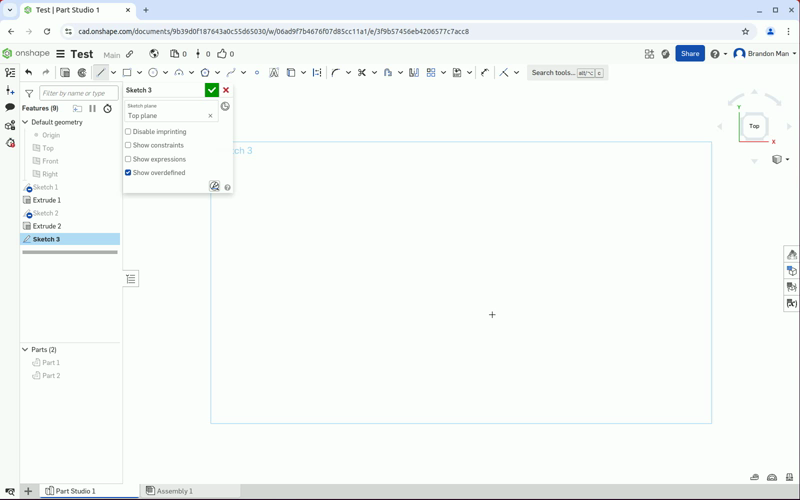
click(492, 314)
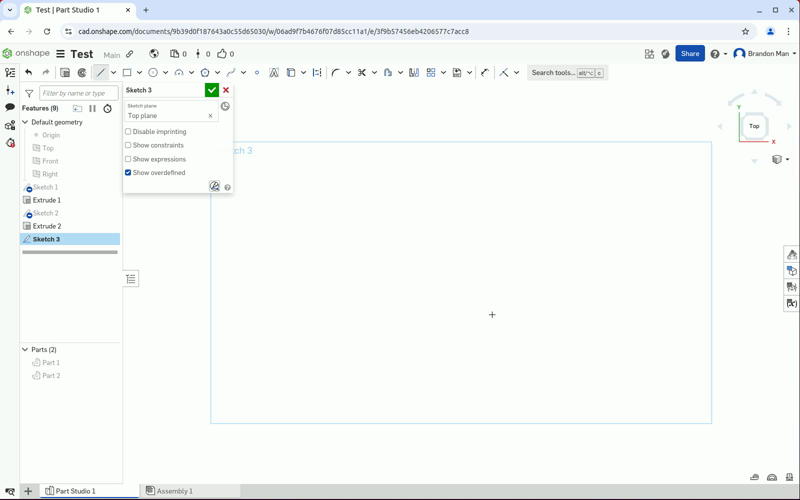
key_up(shift)
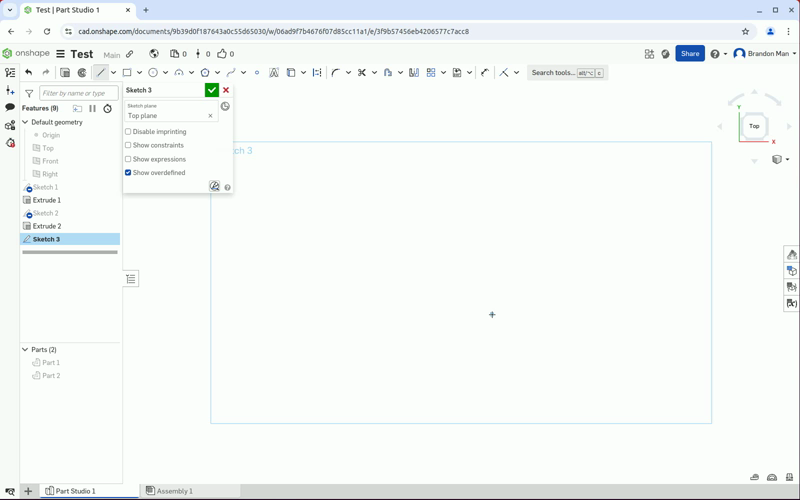
key_down(shift)
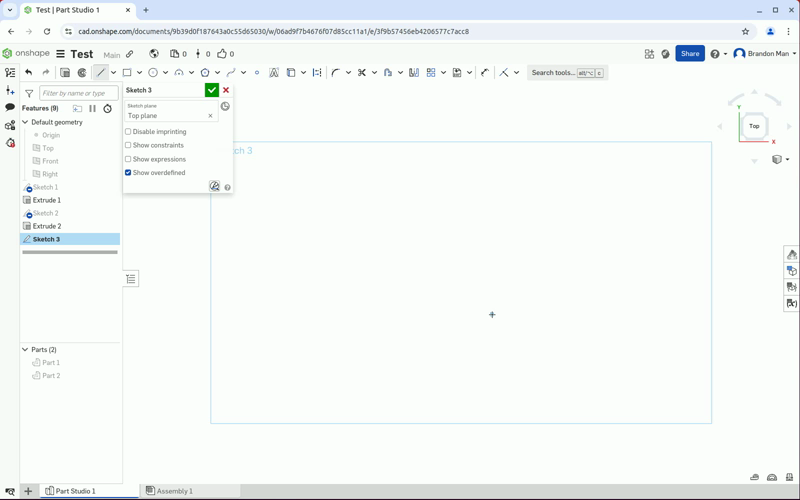
mouse_move(522, 314)
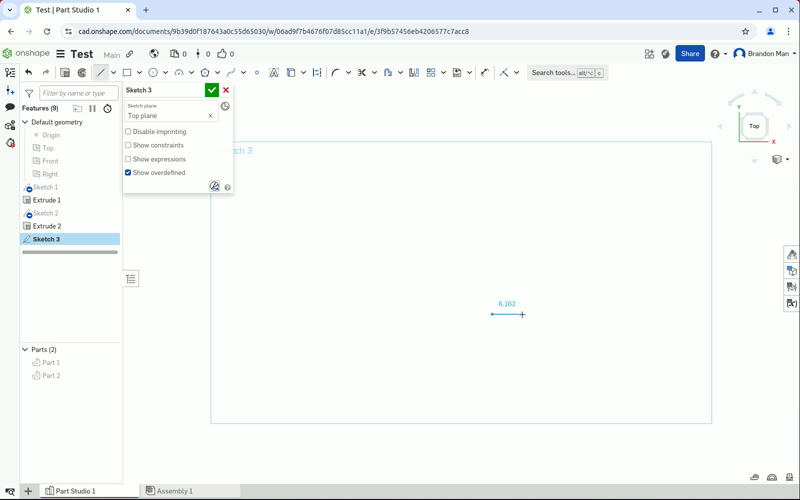
mouse_move(508, 314)
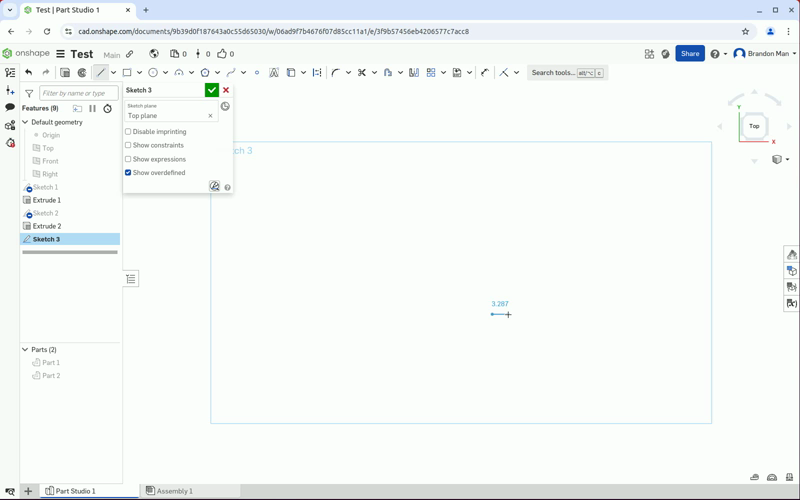
click(508, 314)
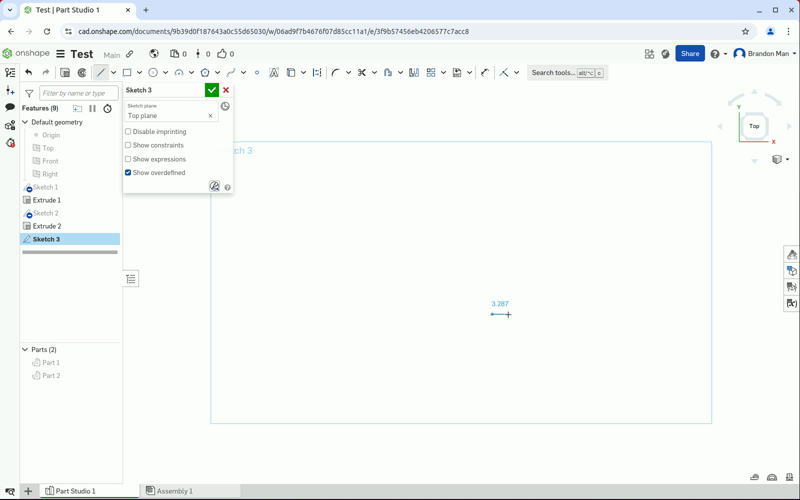
key_up(shift)
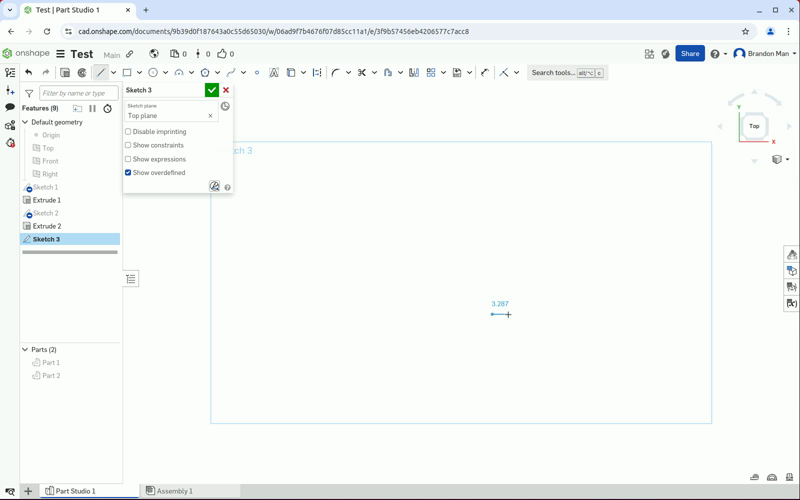
key_down(shift)
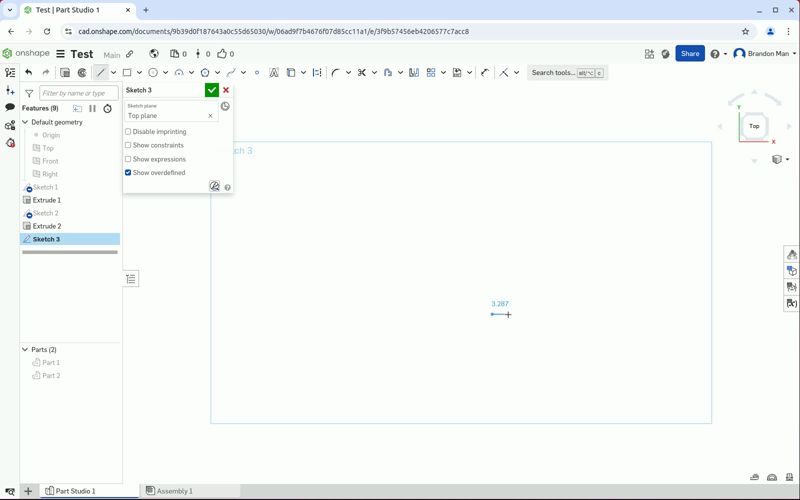
mouse_move(508, 252)
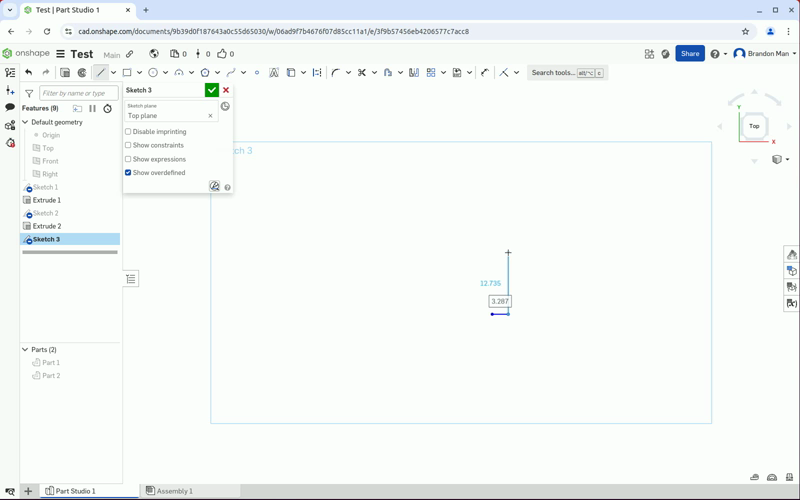
click(508, 252)
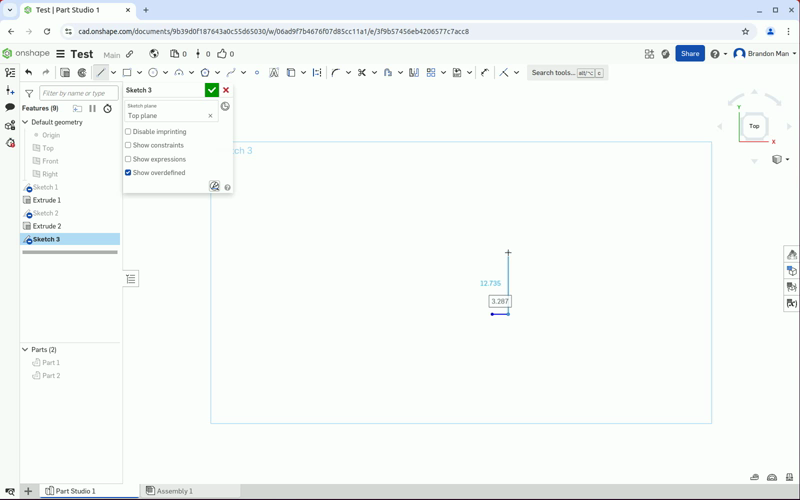
key_up(shift)
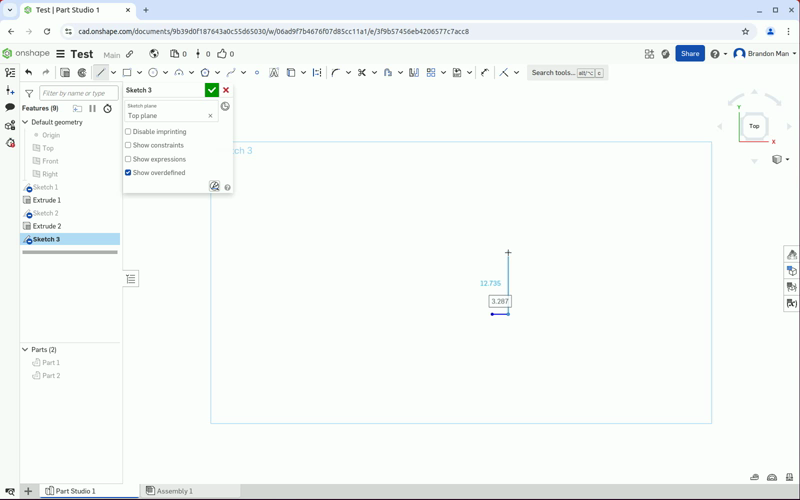
key_down(shift)
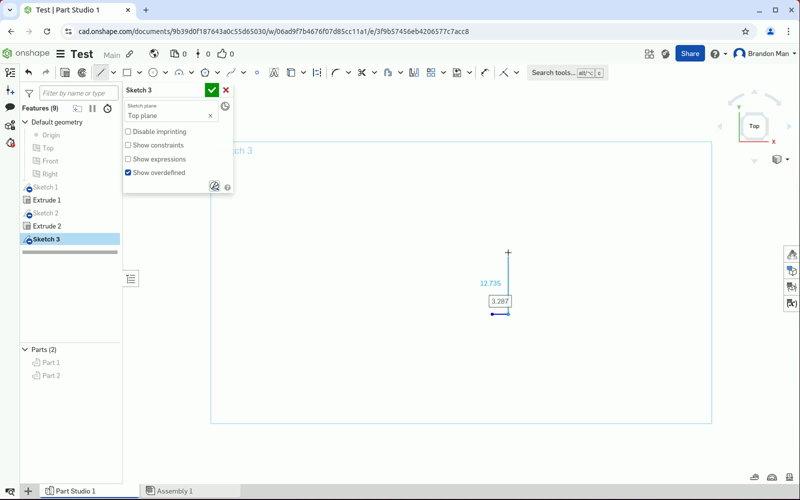
mouse_move(538, 252)
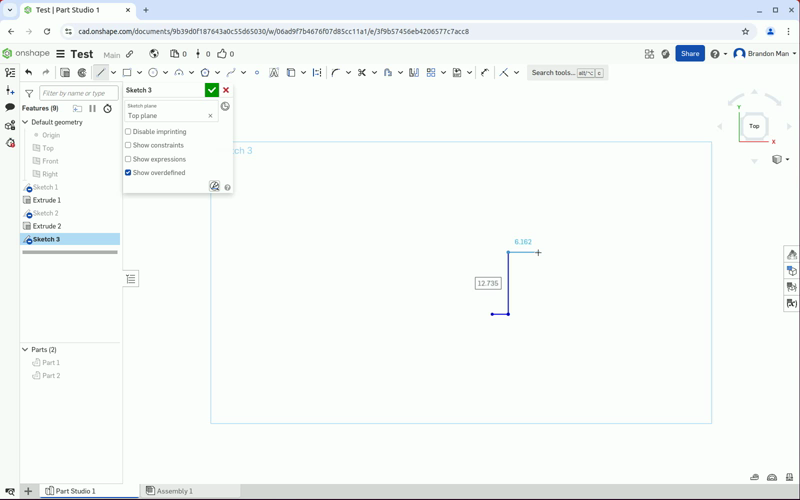
mouse_move(492, 252)
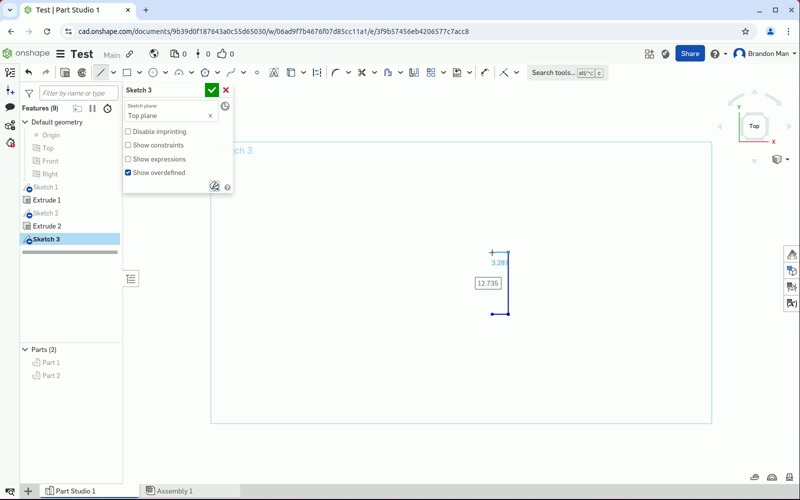
click(492, 252)
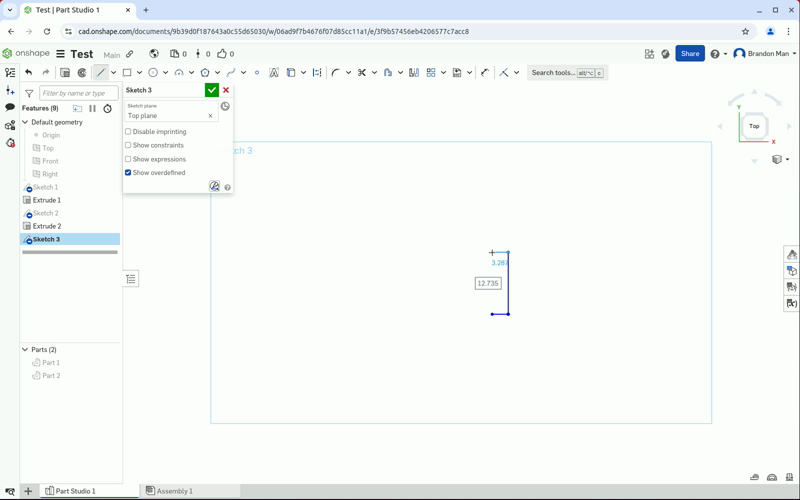
key_up(shift)
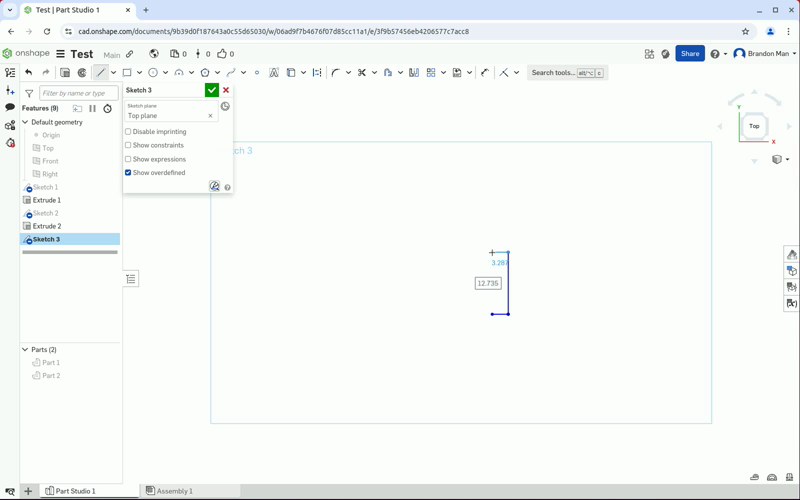
key_down(shift)
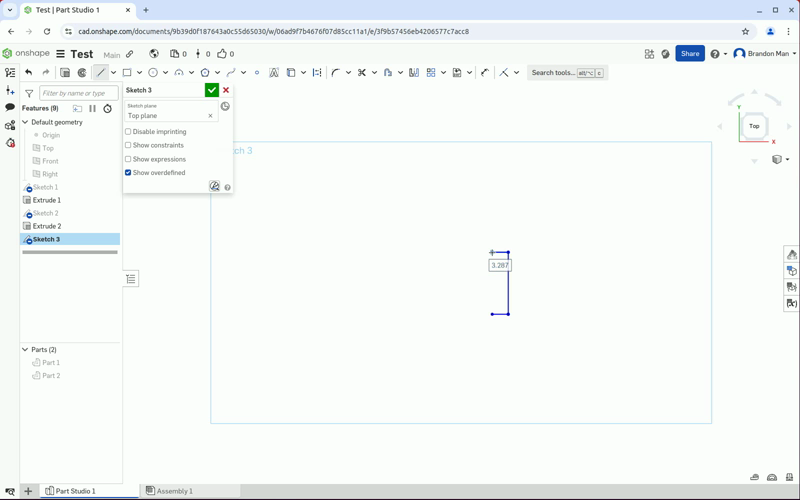
mouse_move(492, 314)
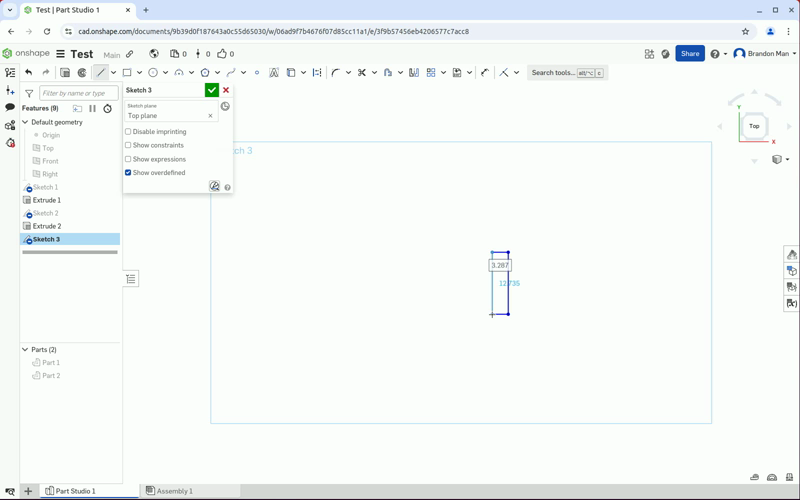
key_up(shift)
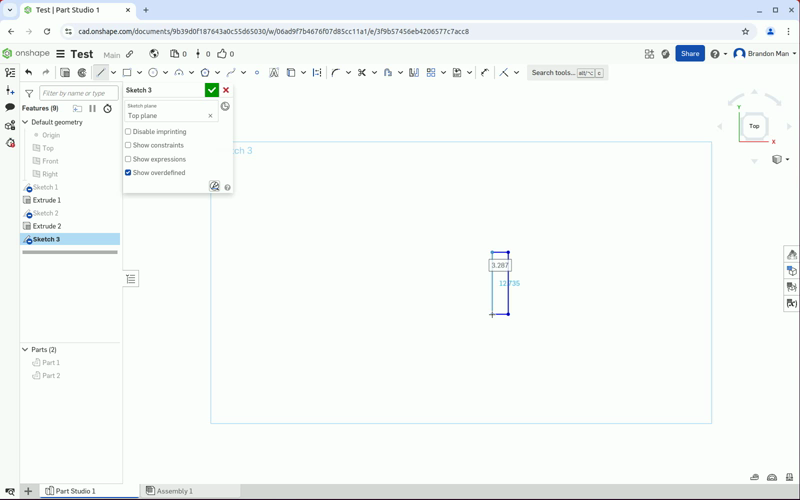
click(492, 314)
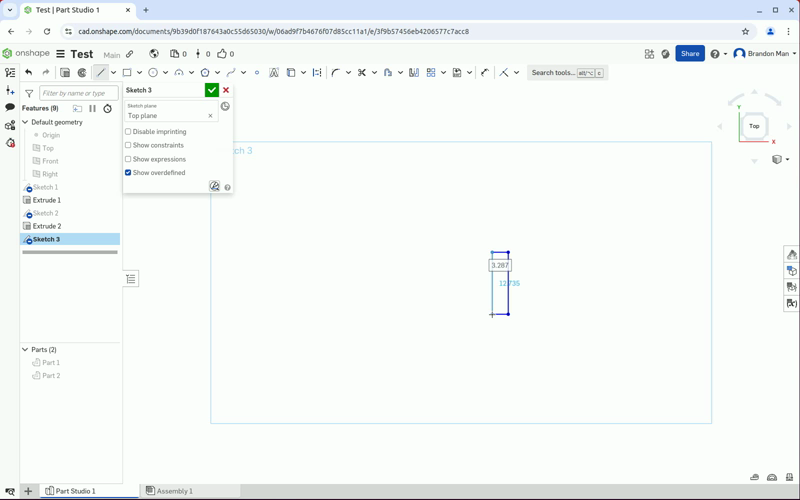
key(esc)
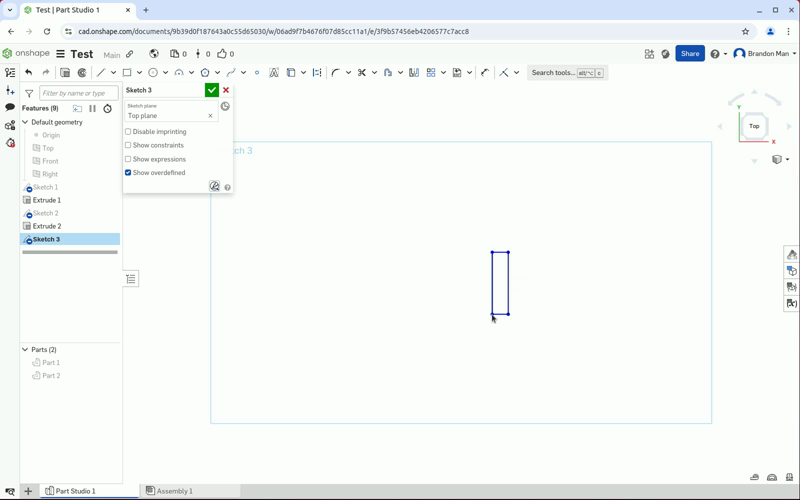
mouse_move(500, 308)
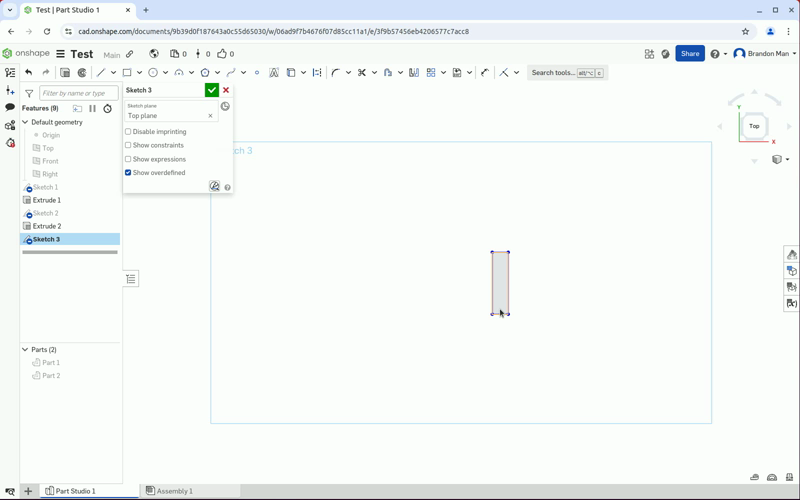
scroll(6)
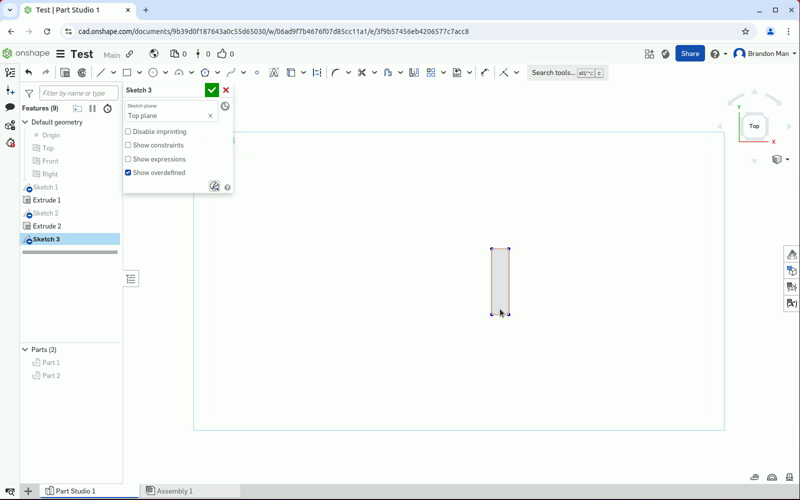
scroll(6)
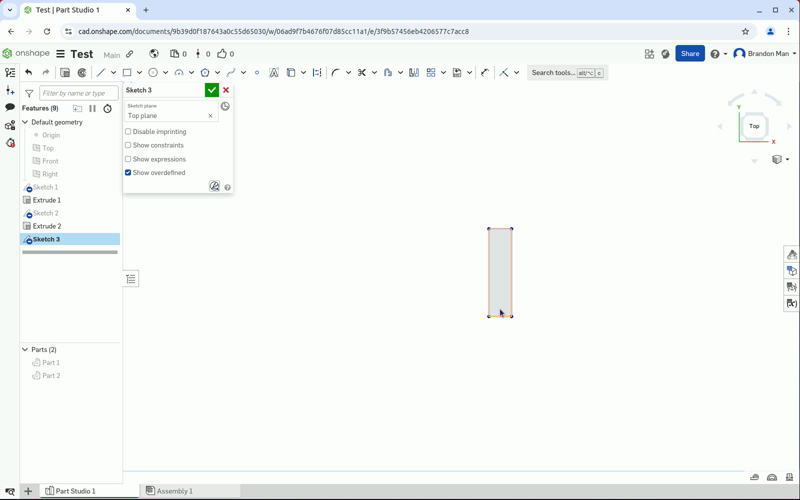
scroll(6)
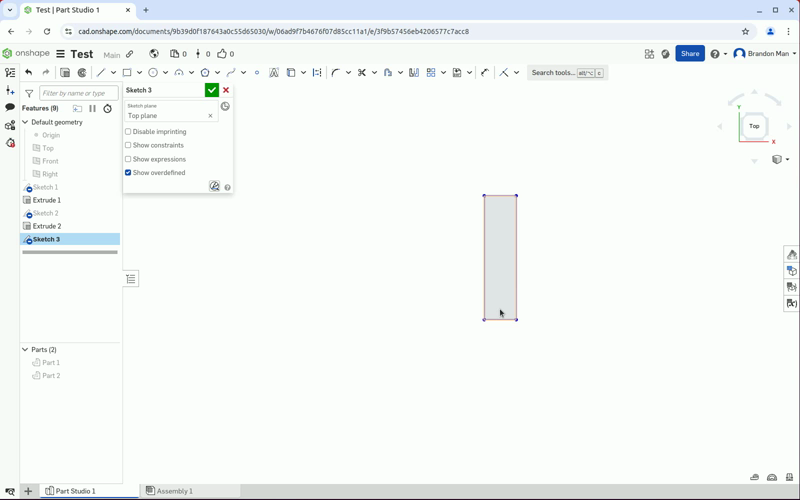
scroll(6)
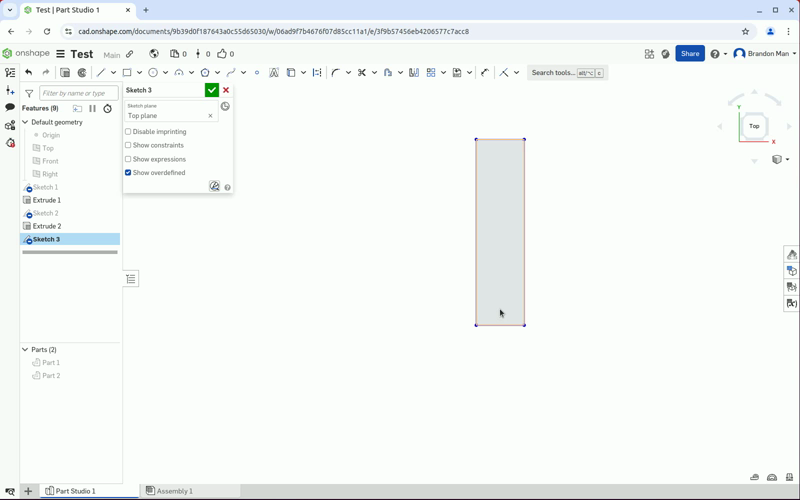
scroll(6)
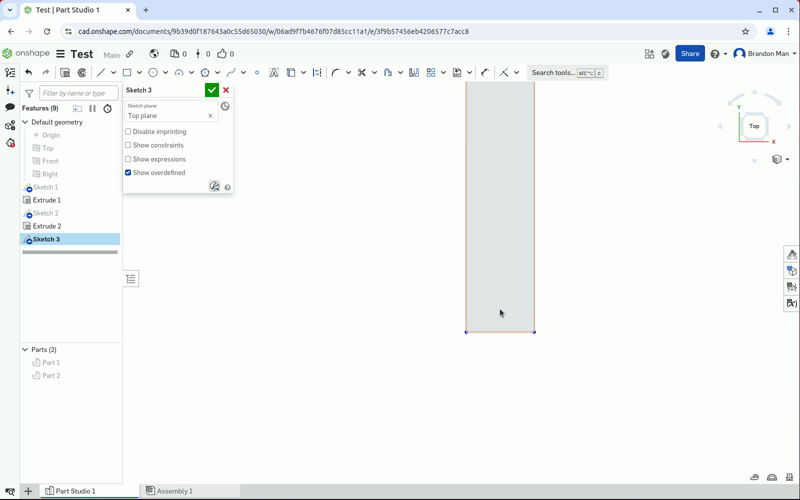
scroll(6)
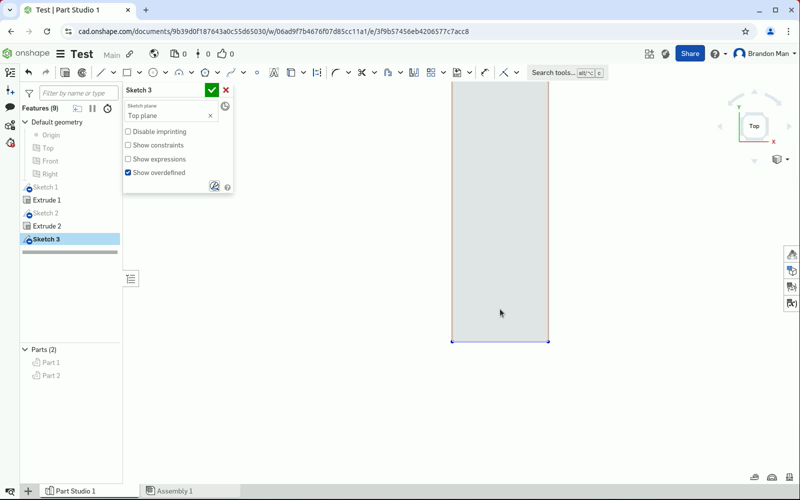
scroll(6)
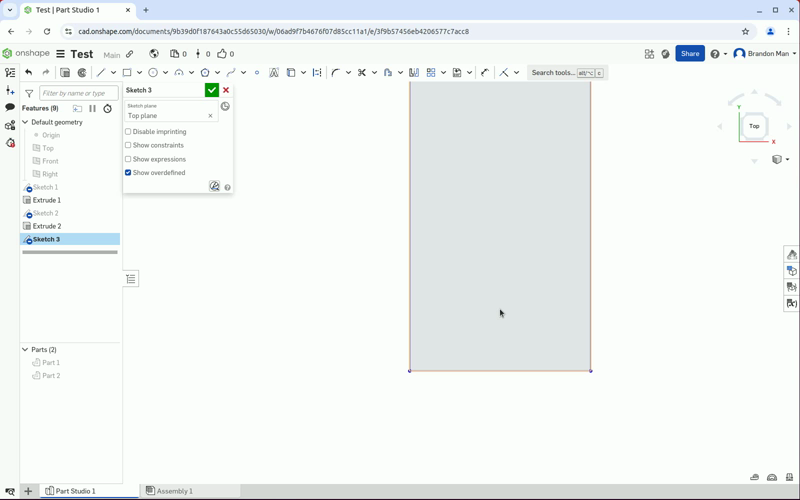
click(500, 308)
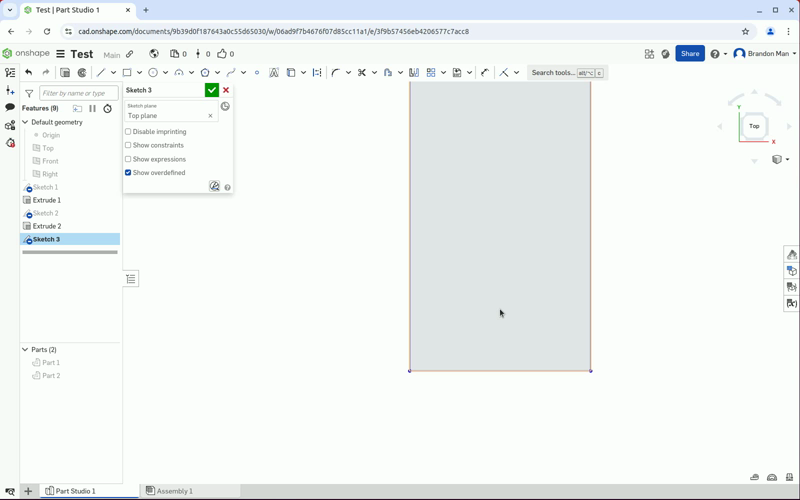
scroll(-6)
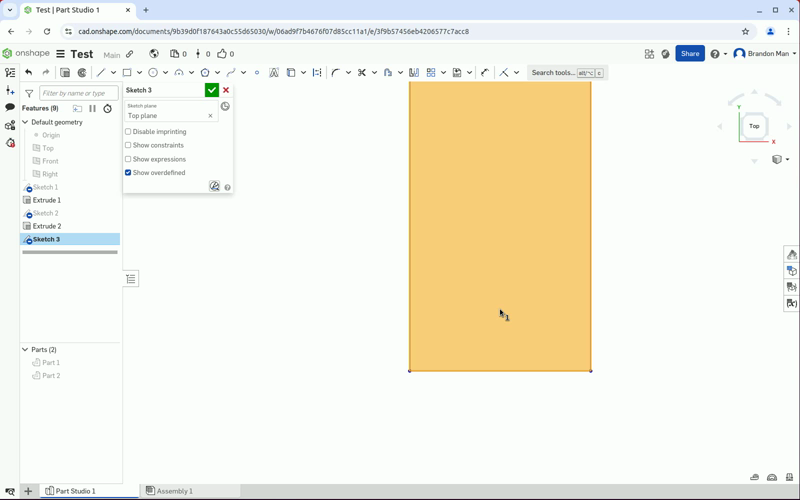
scroll(-6)
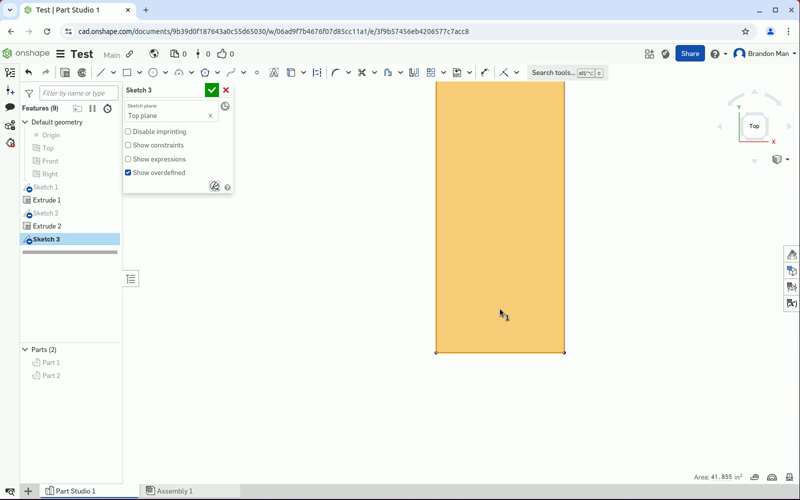
scroll(-6)
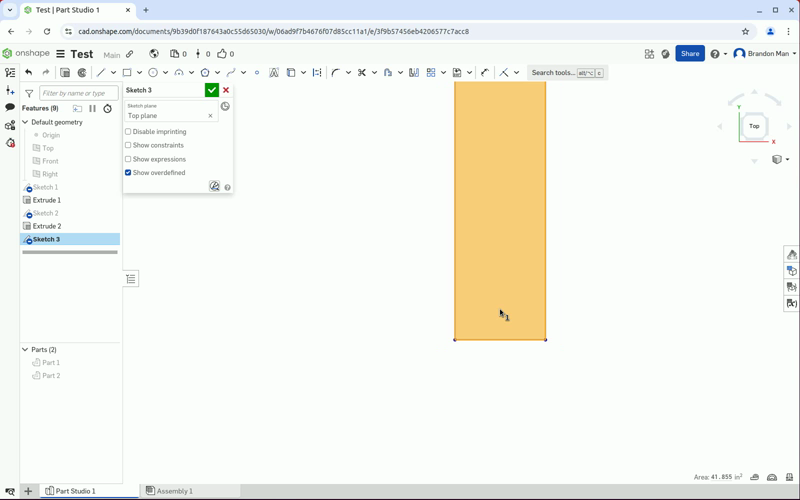
scroll(-6)
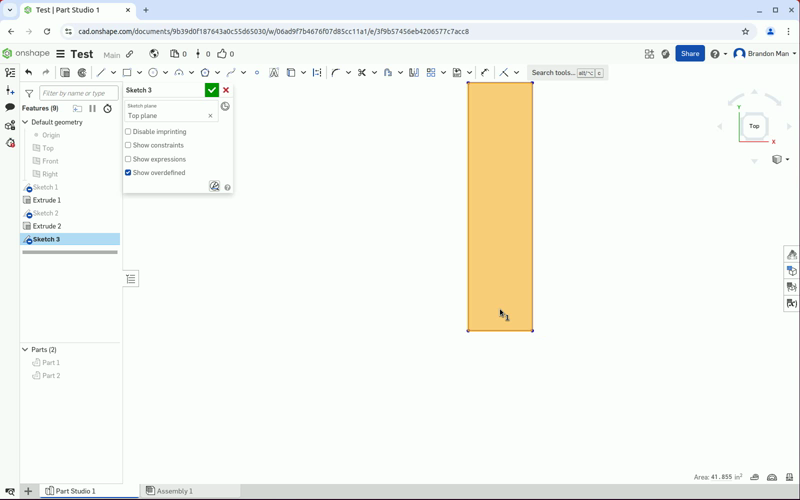
scroll(-6)
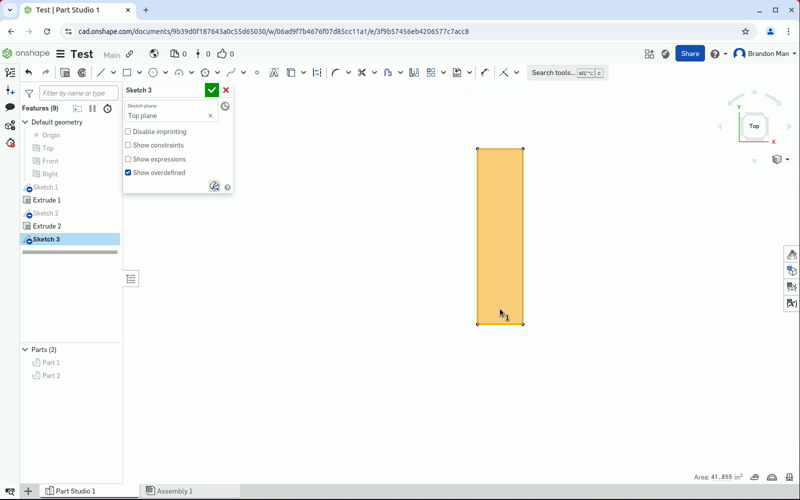
scroll(-6)
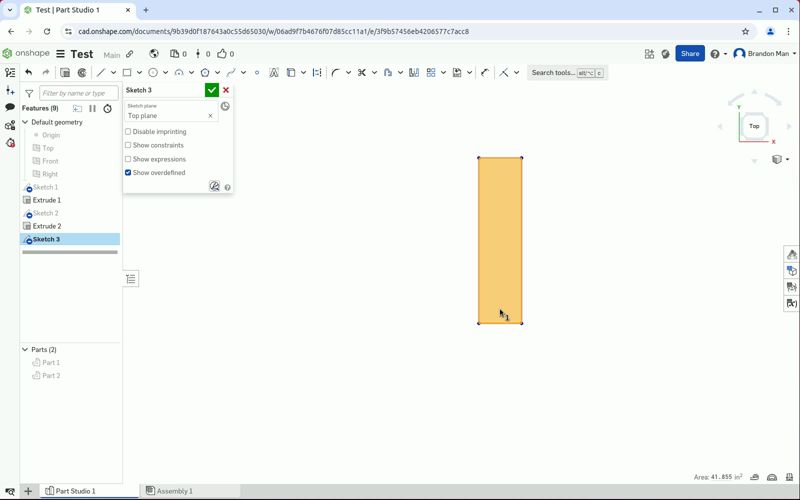
scroll(-6)
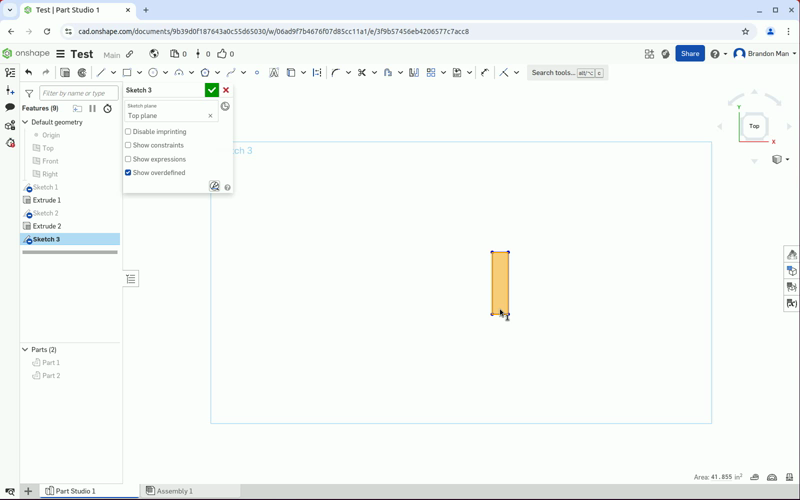
mouse_move(73, 352)
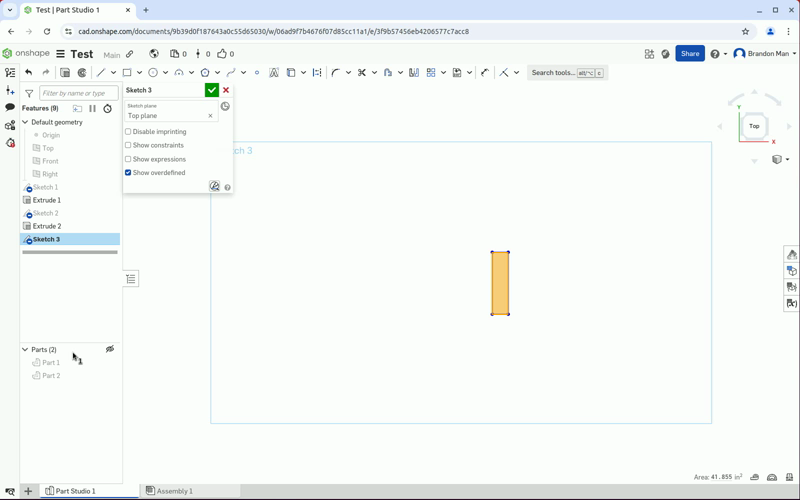
key(shift+y)
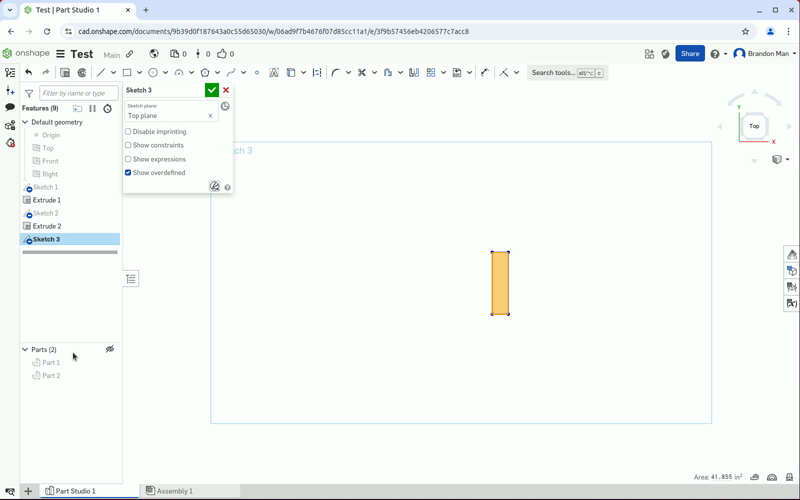
key(shift+e)
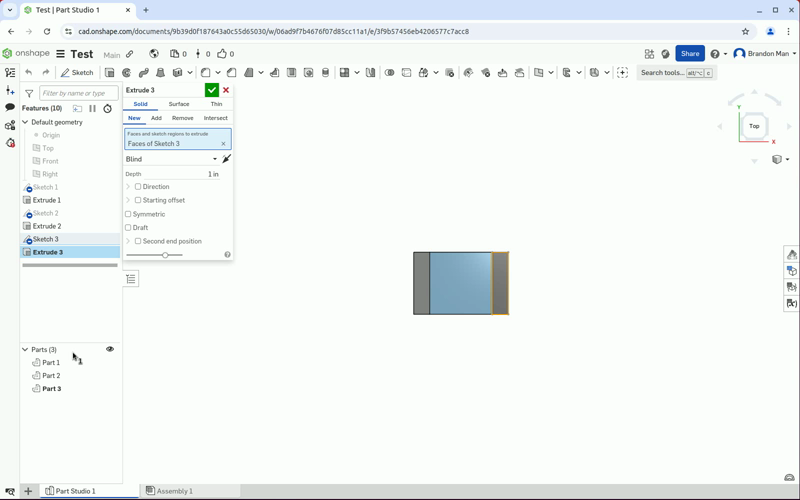
mouse_move(143, 106)
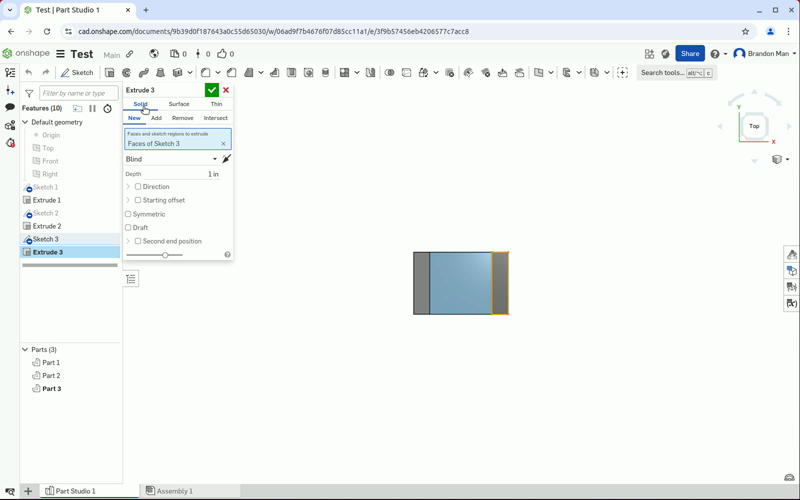
click(143, 106)
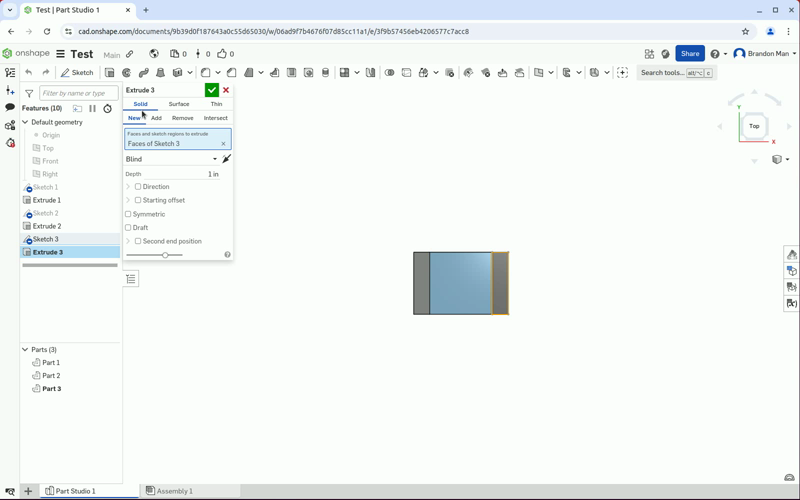
mouse_move(137, 120)
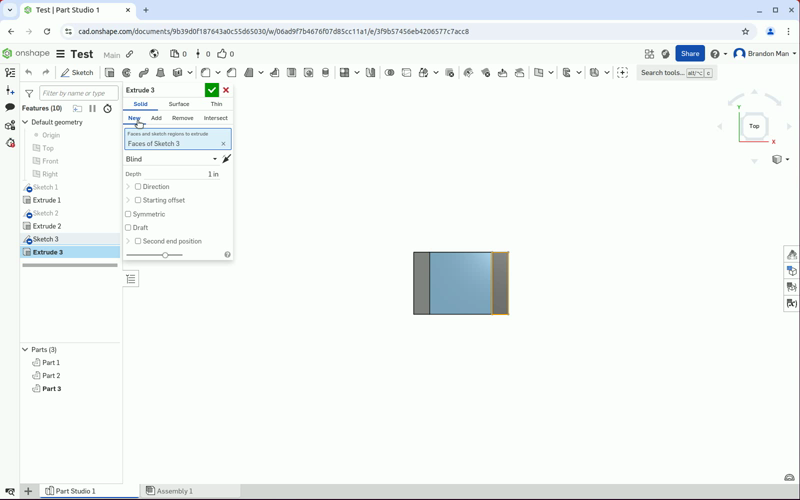
click(137, 120)
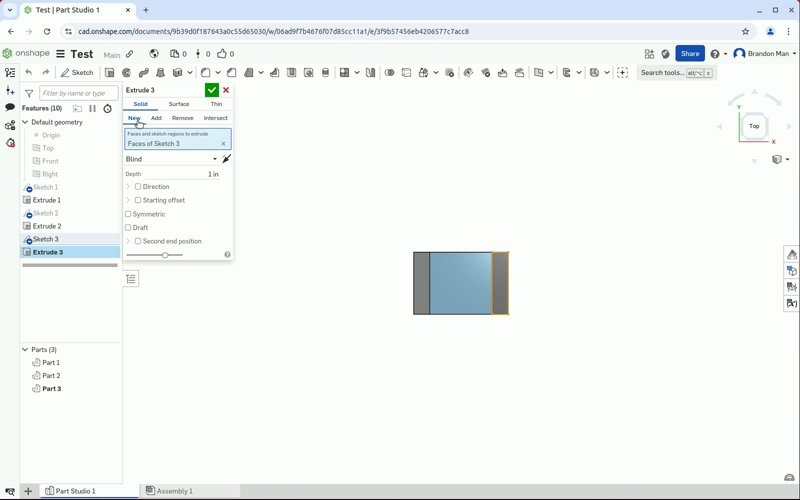
key(tab, 4)
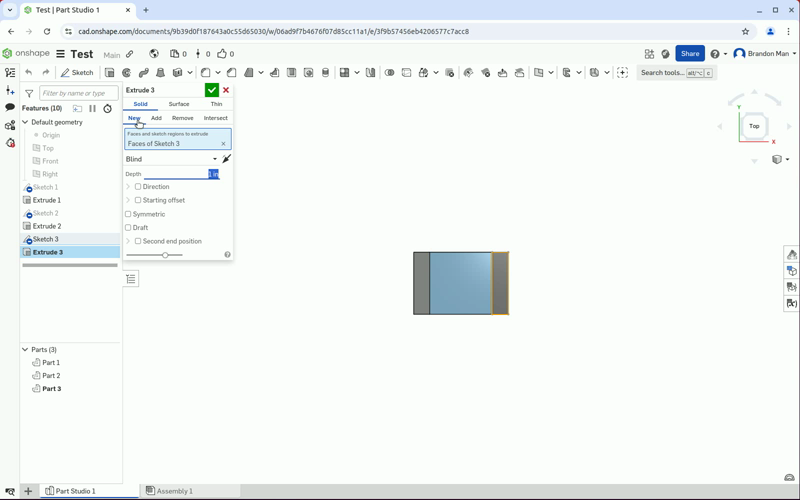
text(23.108)
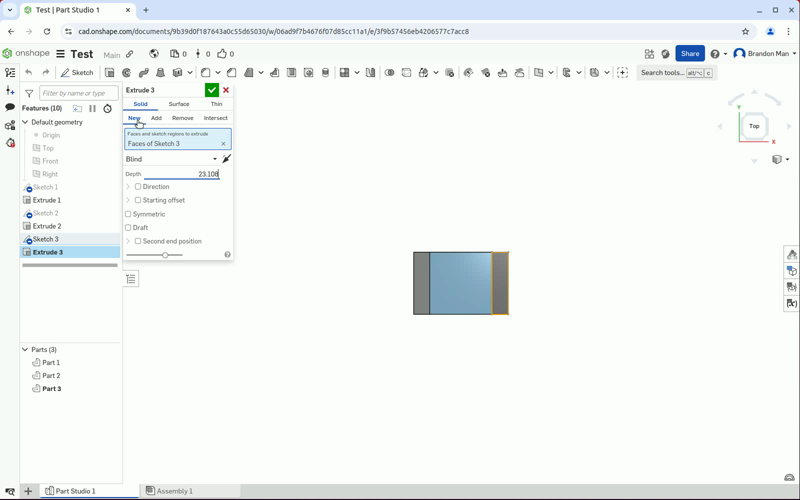
key(enter)
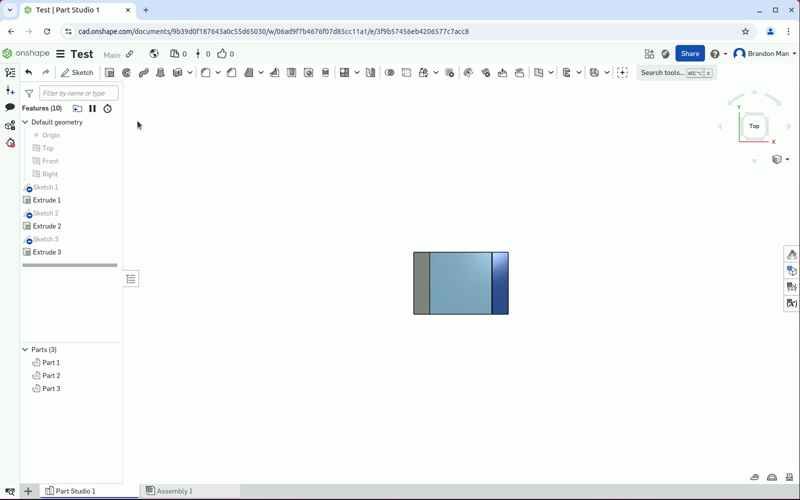
key(shift+h)
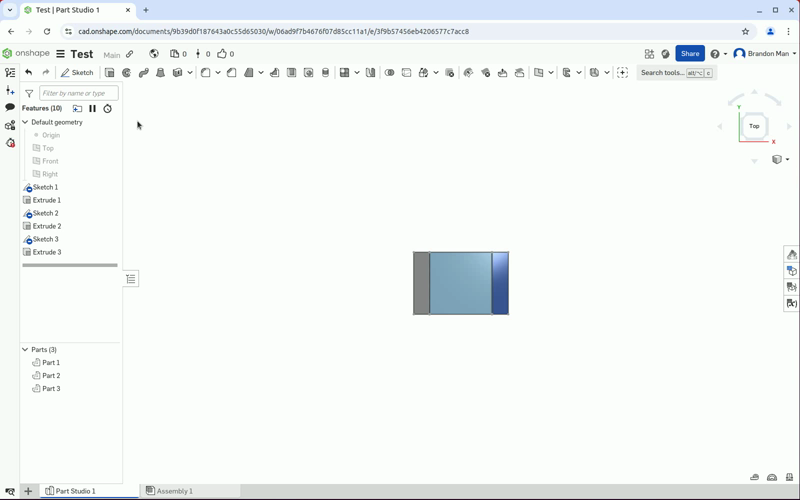
key(shift+h)
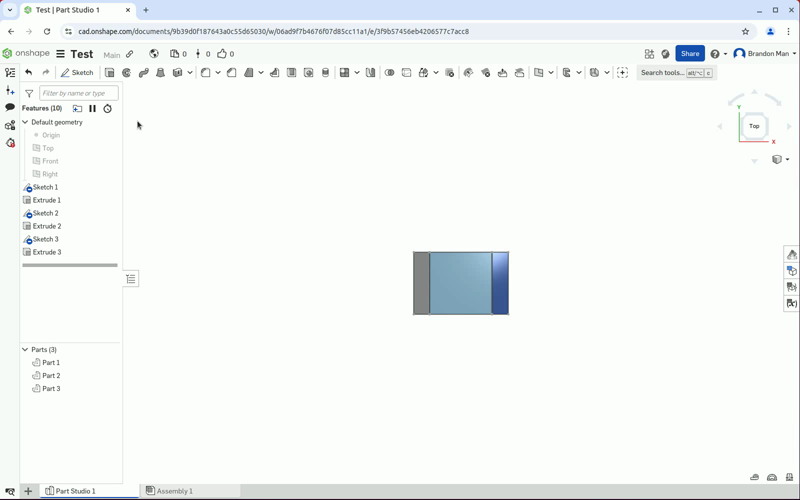
key(shift+7)
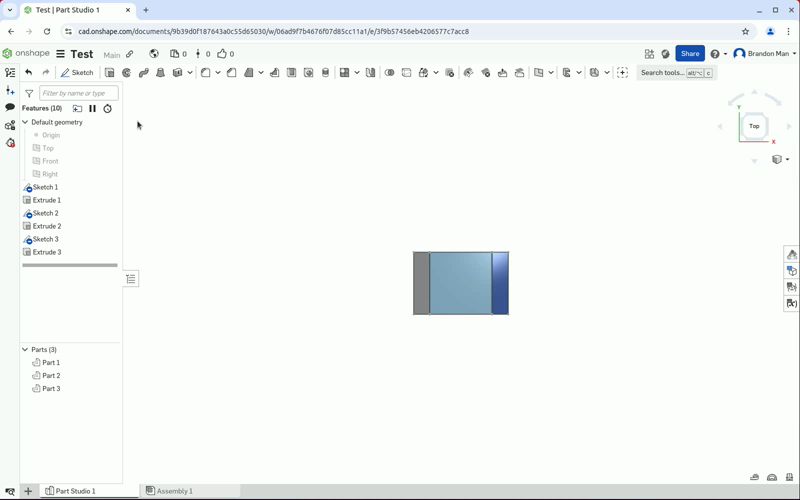
key(up, 3)
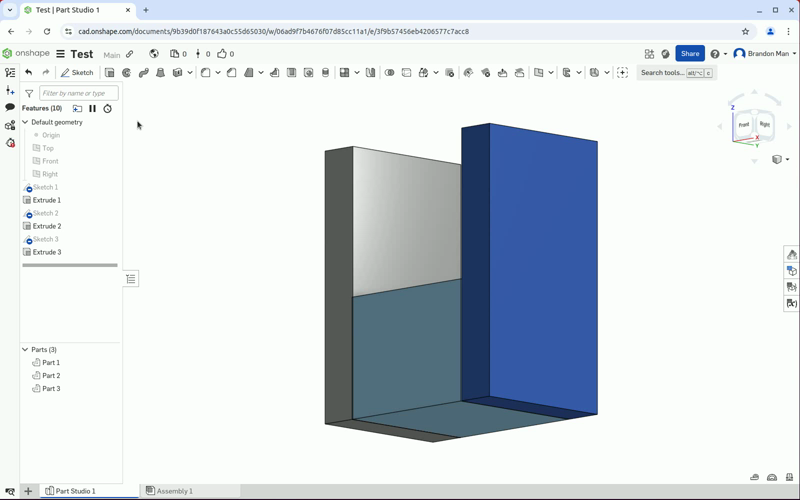
key(left, 3)
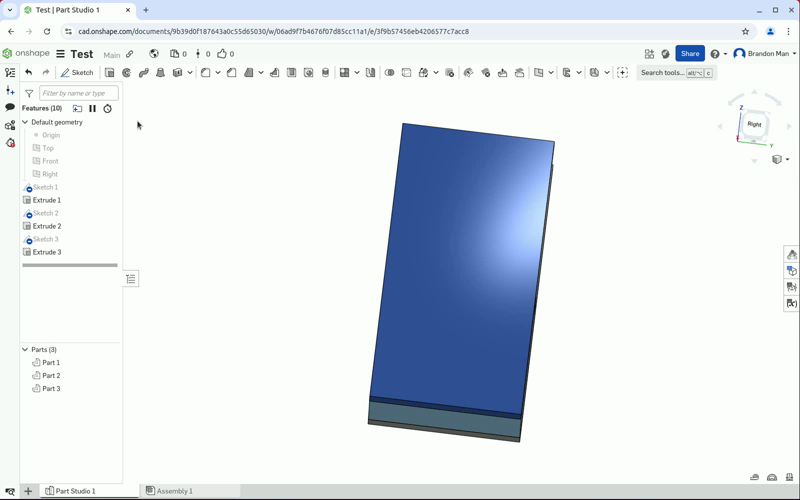
key(right, 3)
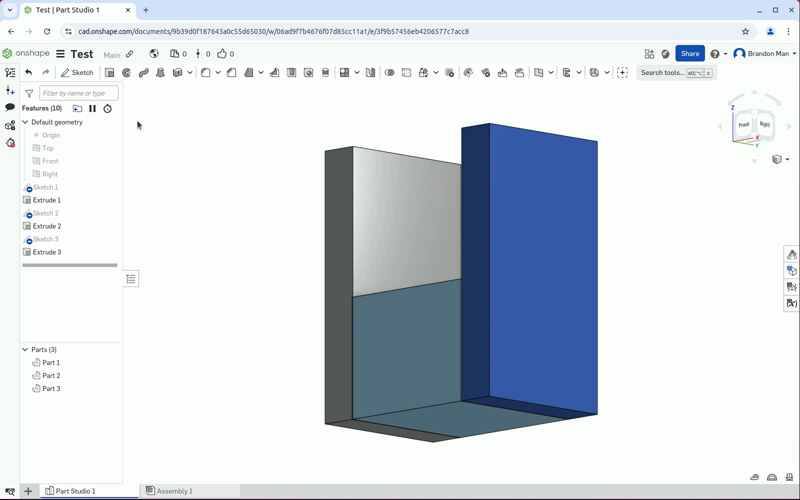
key(down, 3)
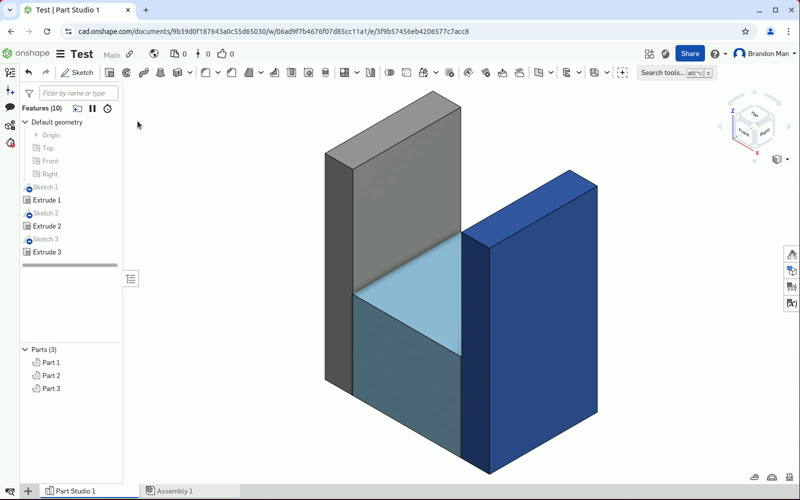
mouse_move(73, 189)
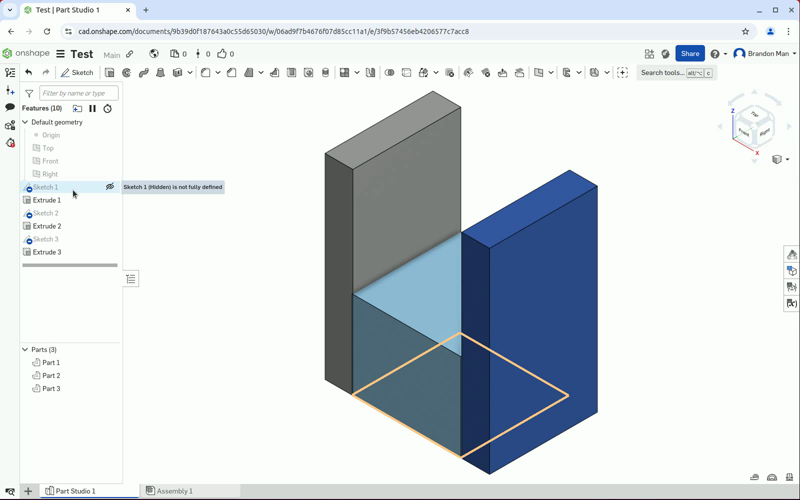
click(73, 189)